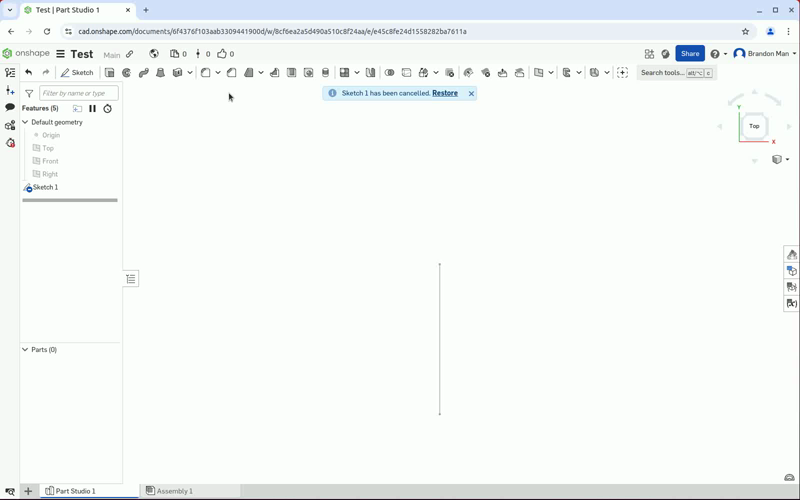
key(shift+h)
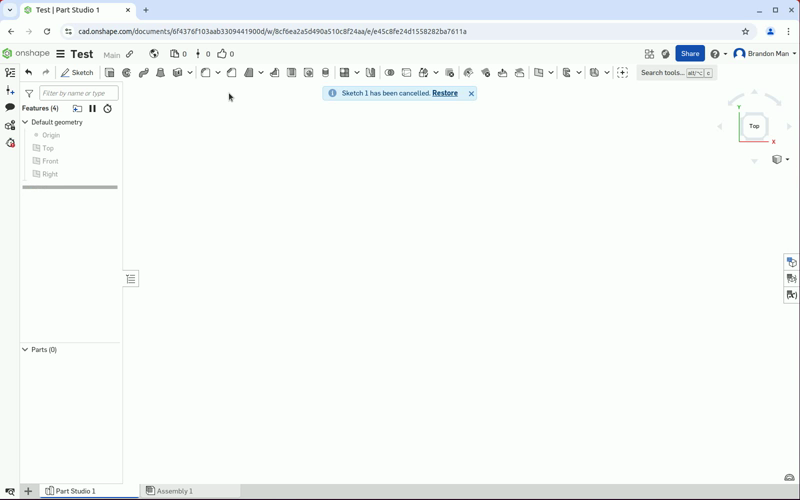
mouse_move(73, 352)
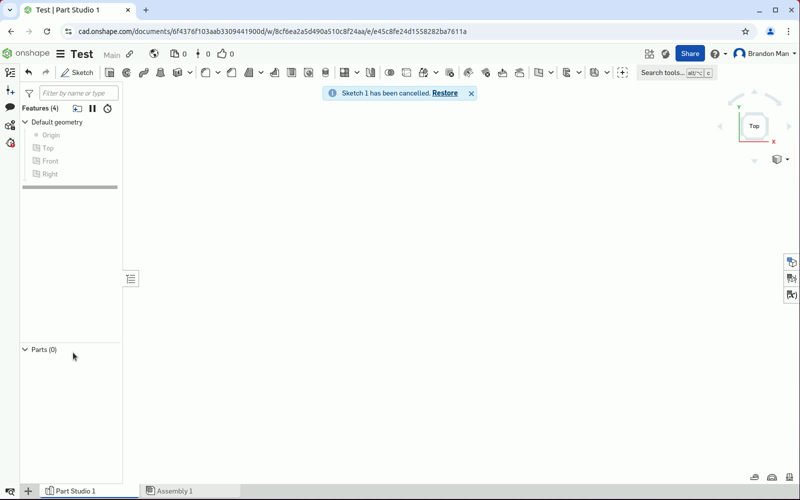
key(y)
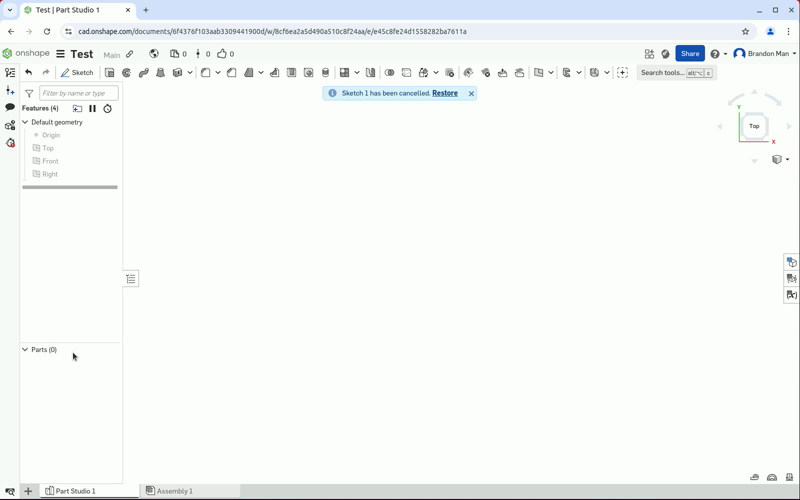
key(shift+p)
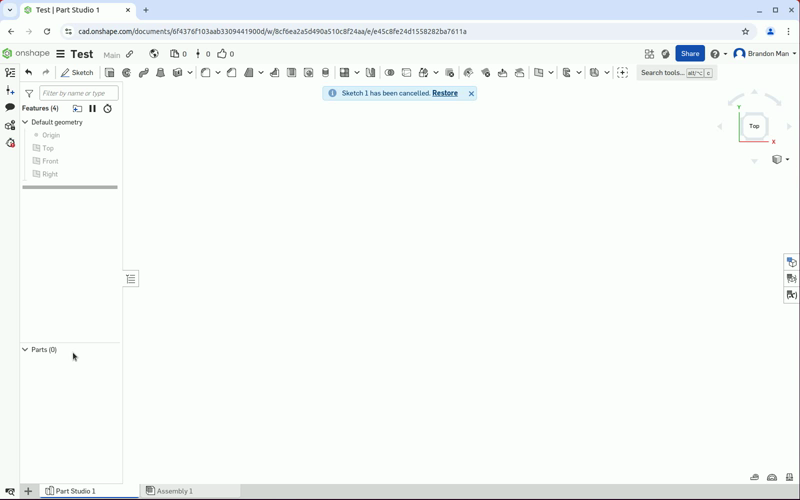
key(space)
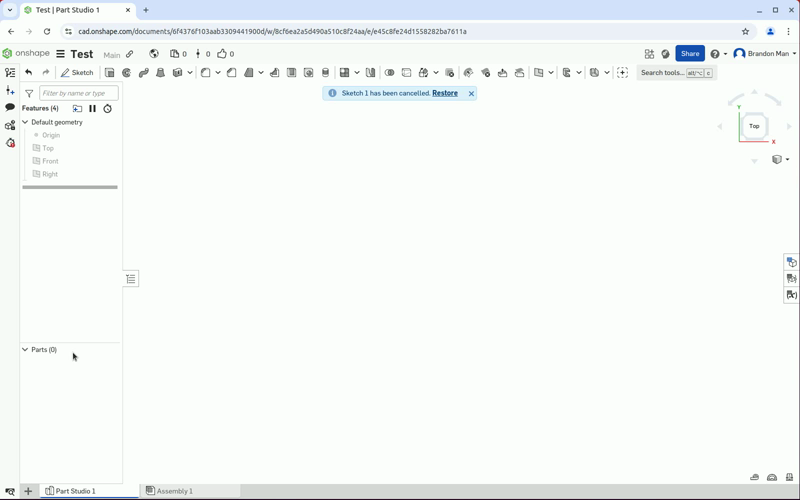
key_down(shift)
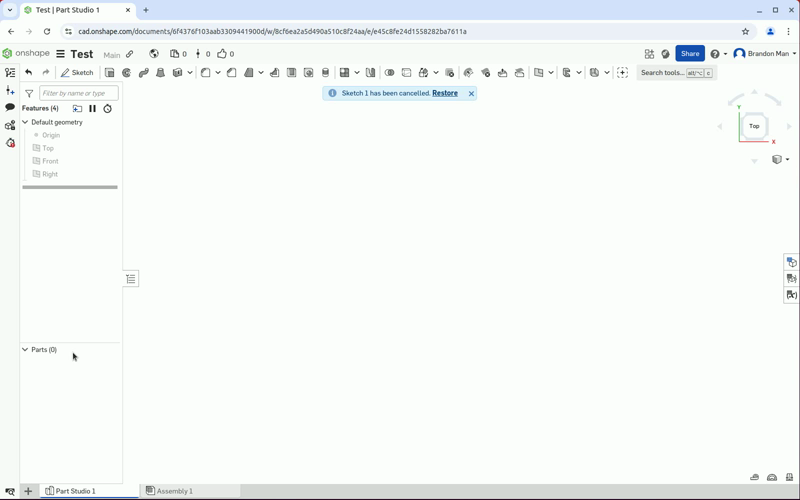
key(up)
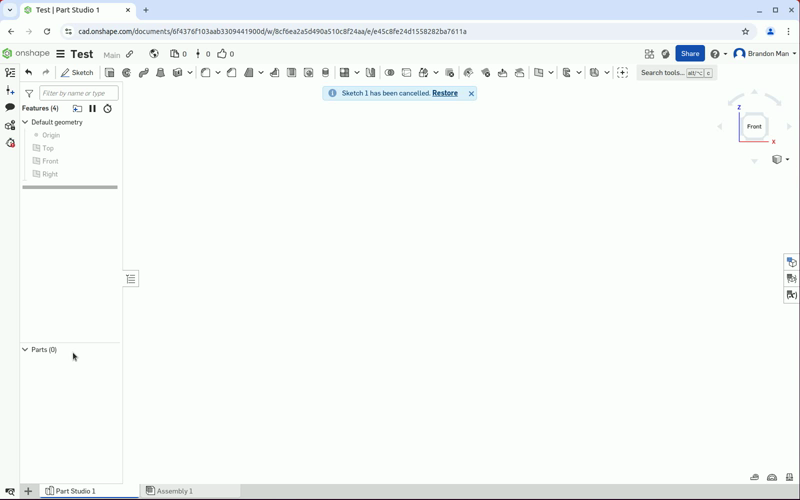
key_up(shift)
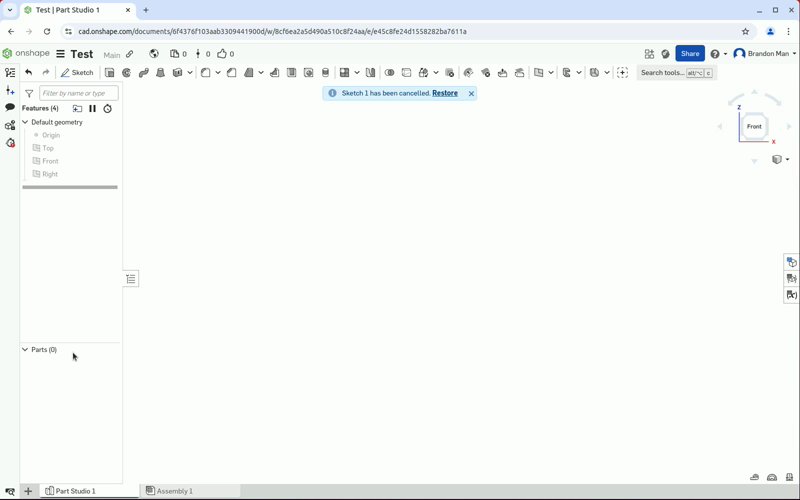
mouse_move(73, 352)
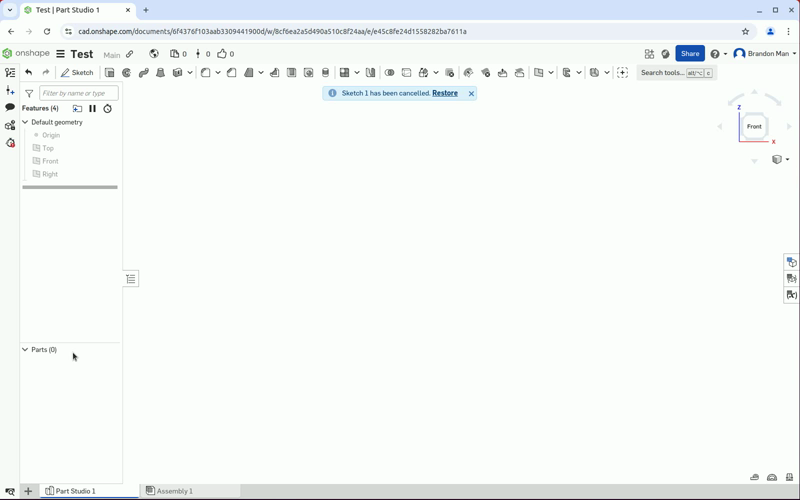
key(shift+y)
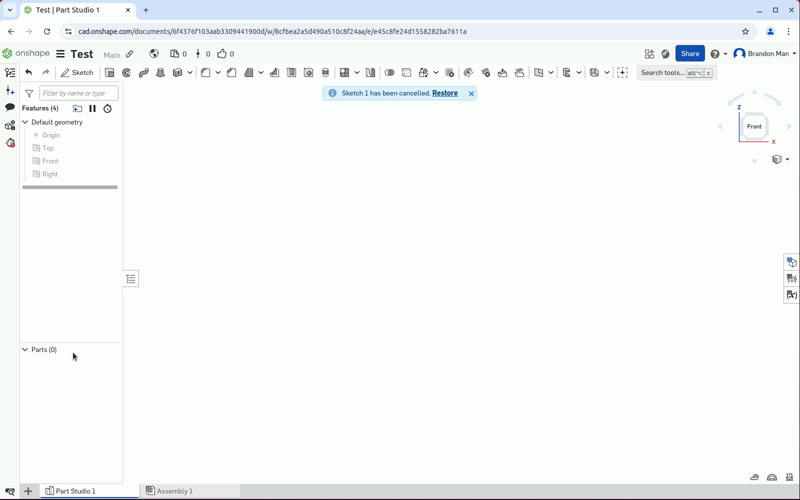
key(shift+s)
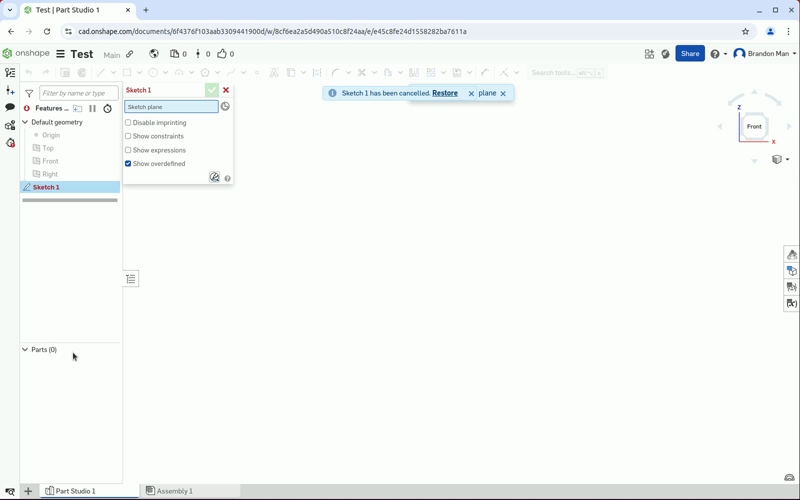
mouse_move(73, 163)
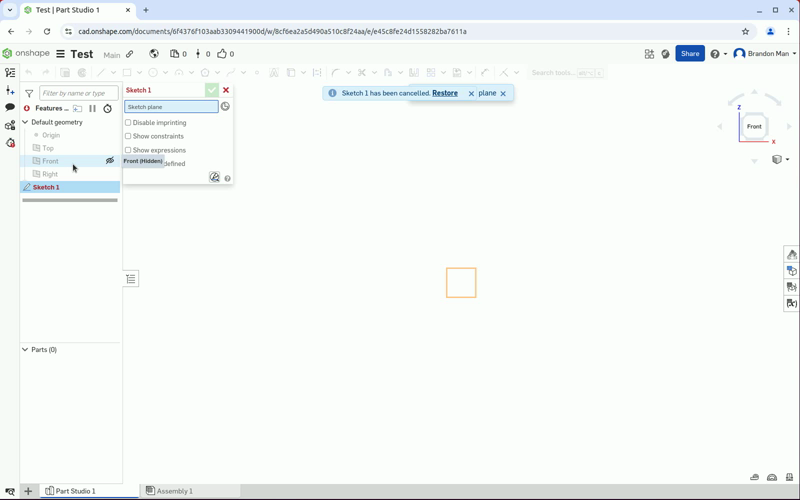
click(73, 163)
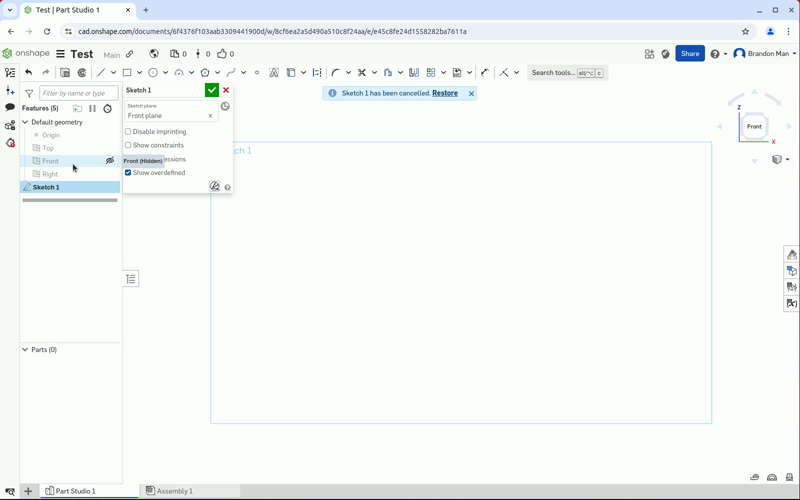
mouse_move(73, 352)
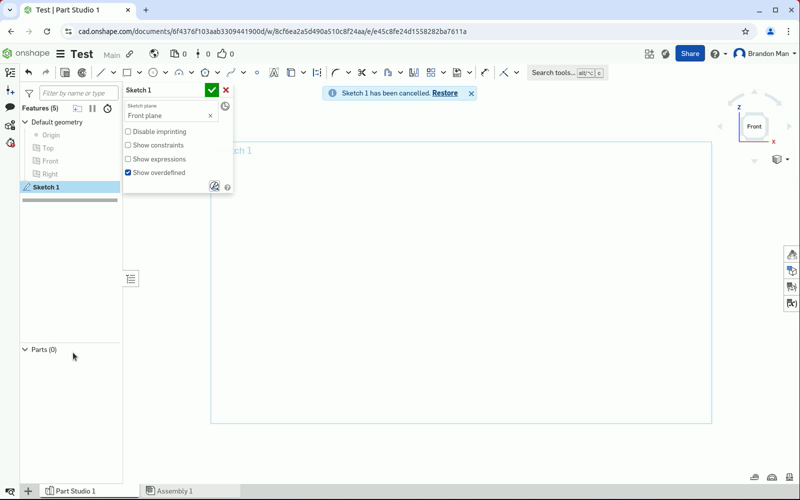
key(y)
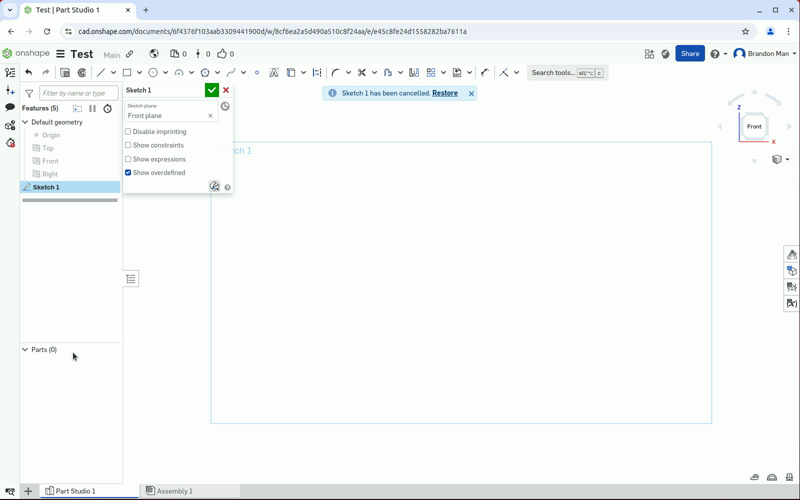
key(l)
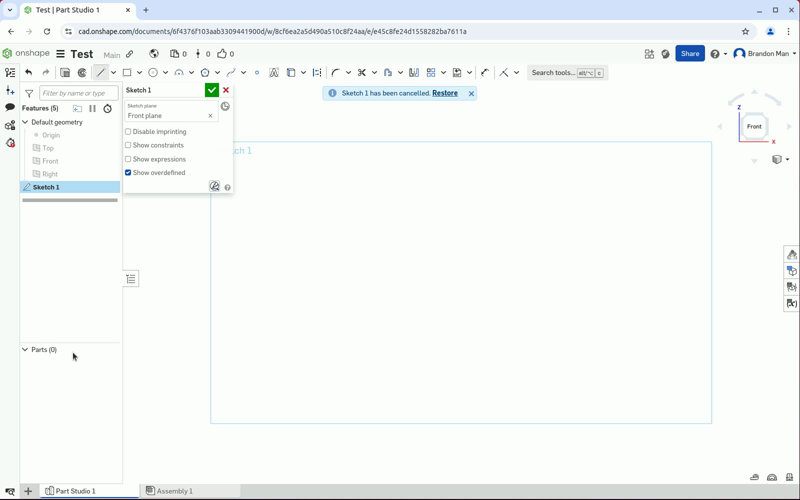
key_down(shift)
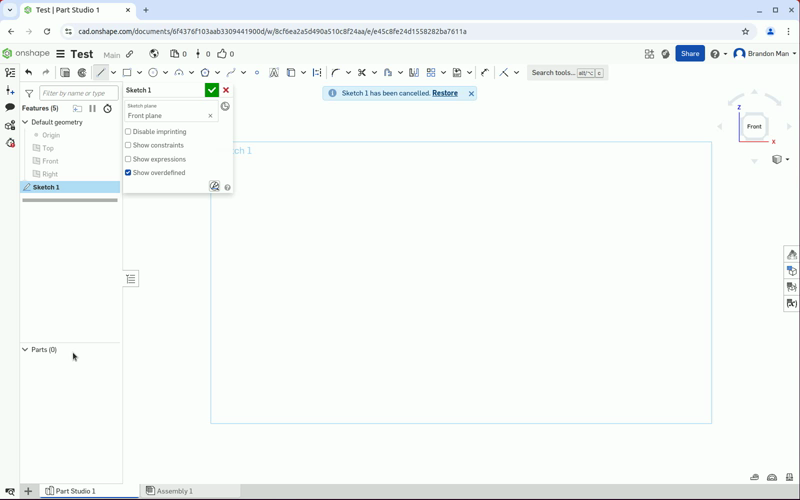
mouse_move(460, 282)
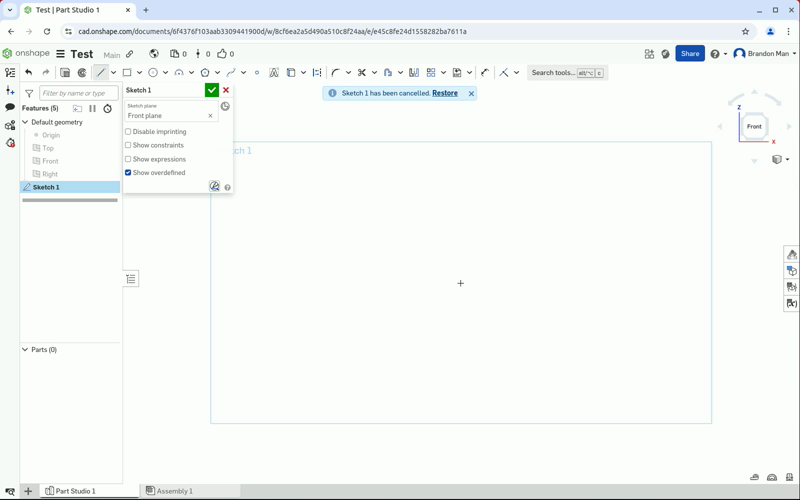
click(460, 282)
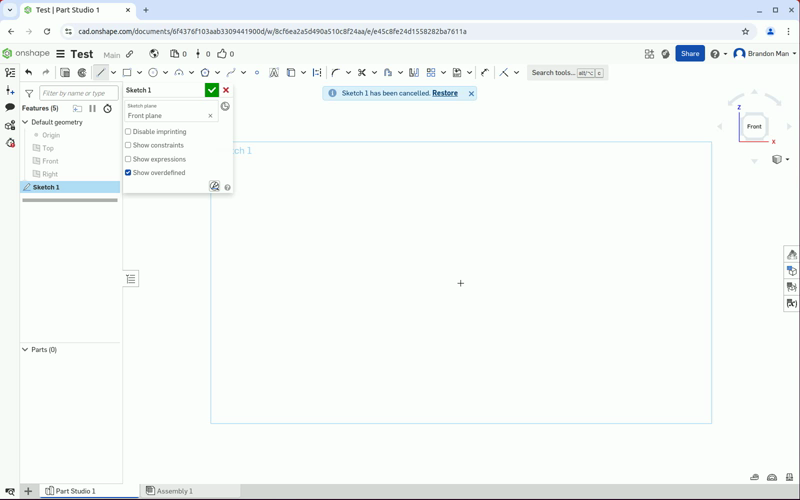
key_up(shift)
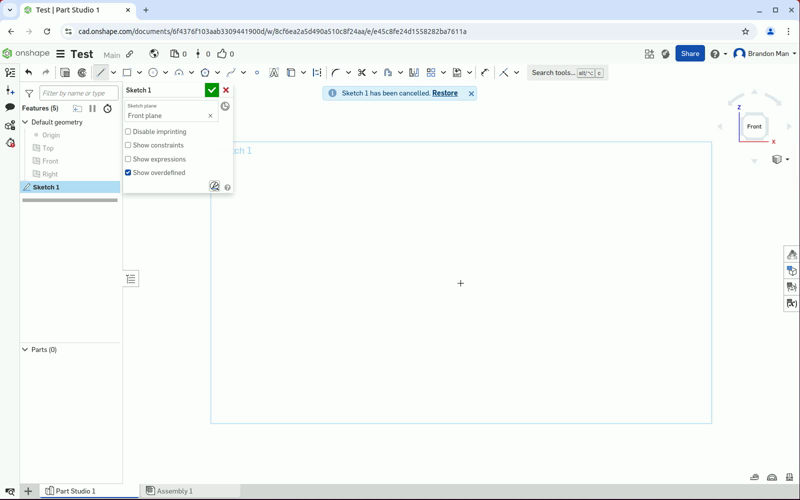
key_down(shift)
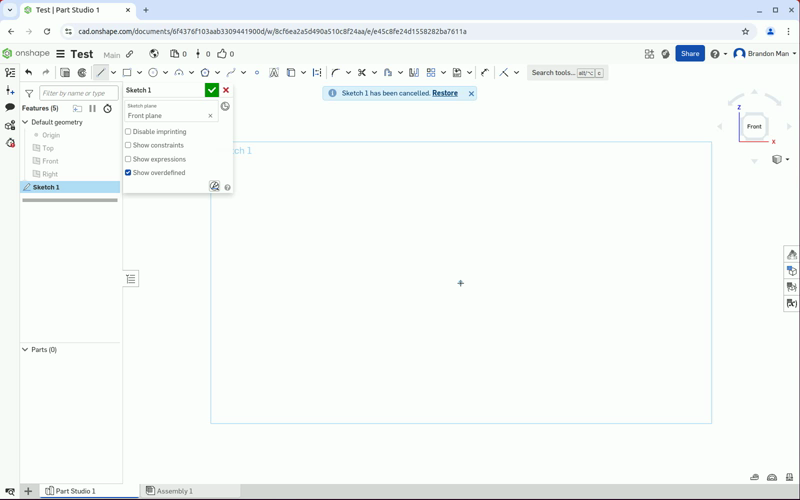
mouse_move(573, 282)
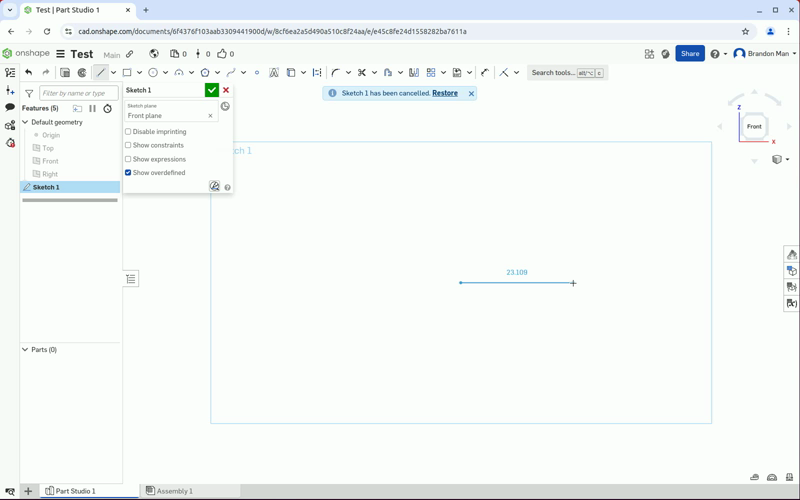
click(573, 282)
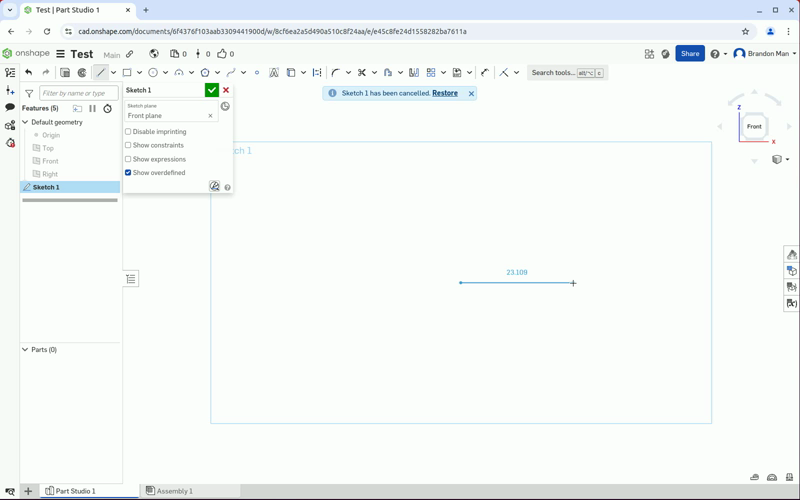
key_up(shift)
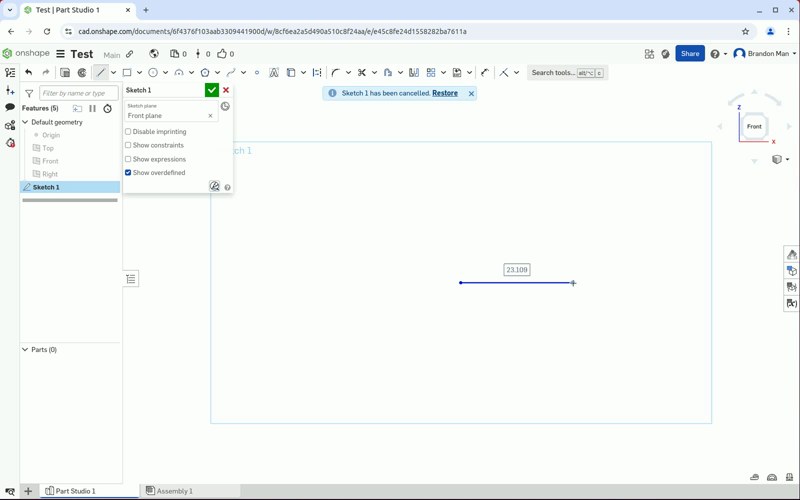
key_down(shift)
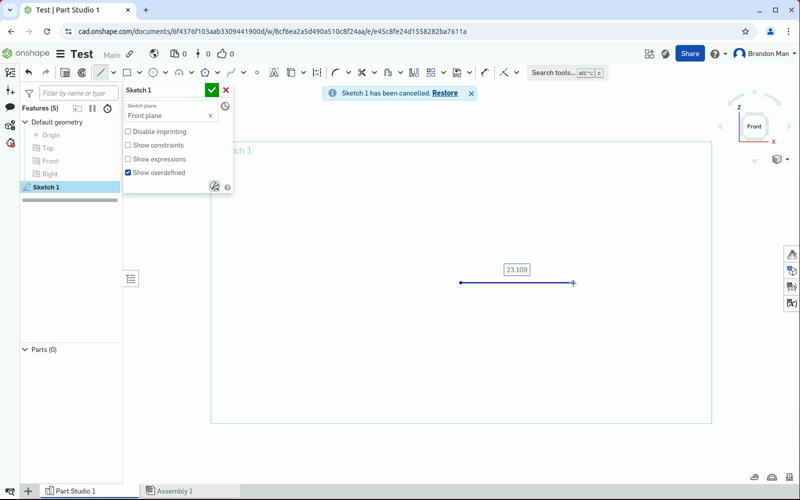
mouse_move(589, 282)
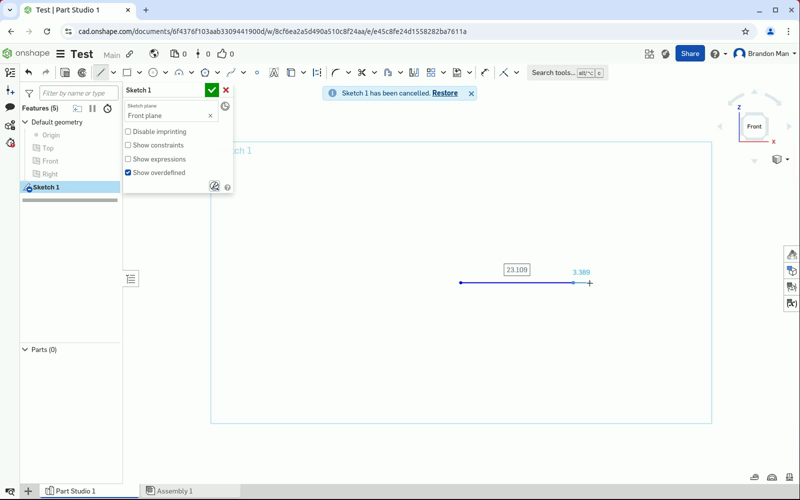
mouse_move(573, 245)
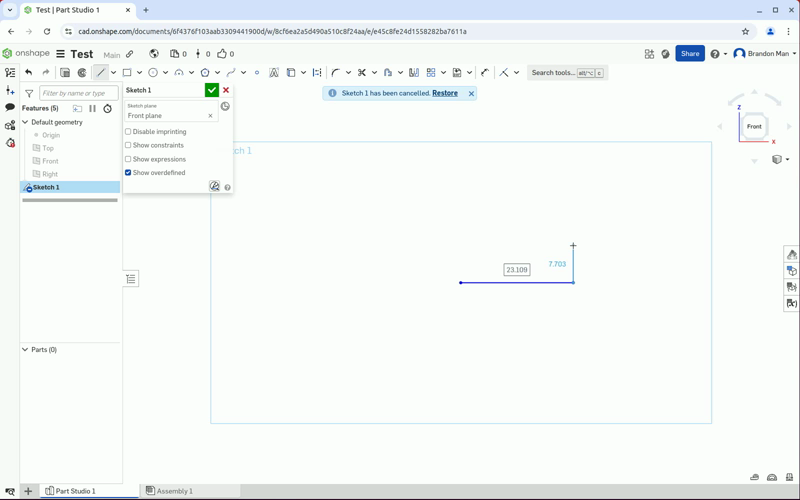
click(573, 245)
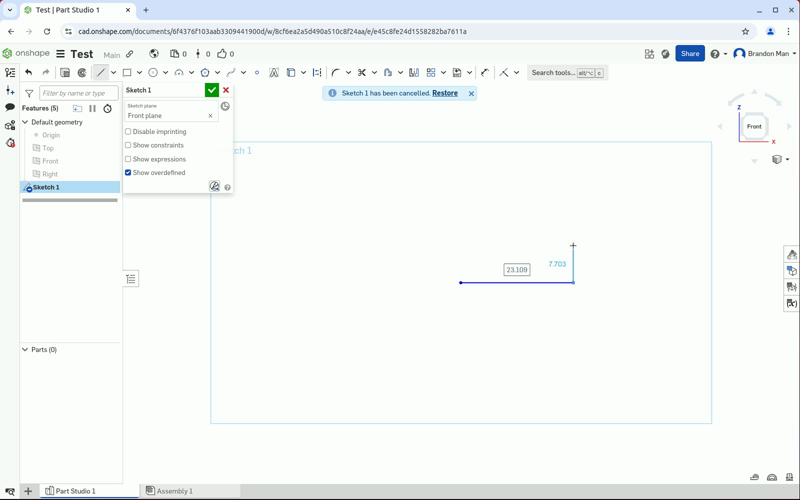
key_up(shift)
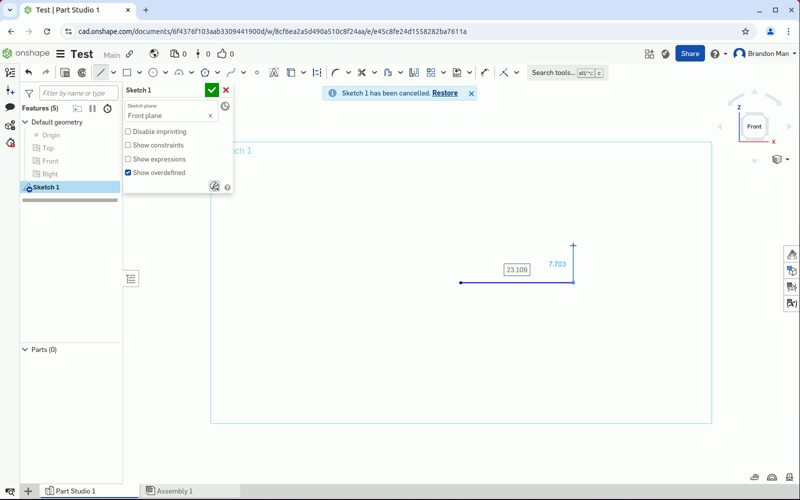
key_down(shift)
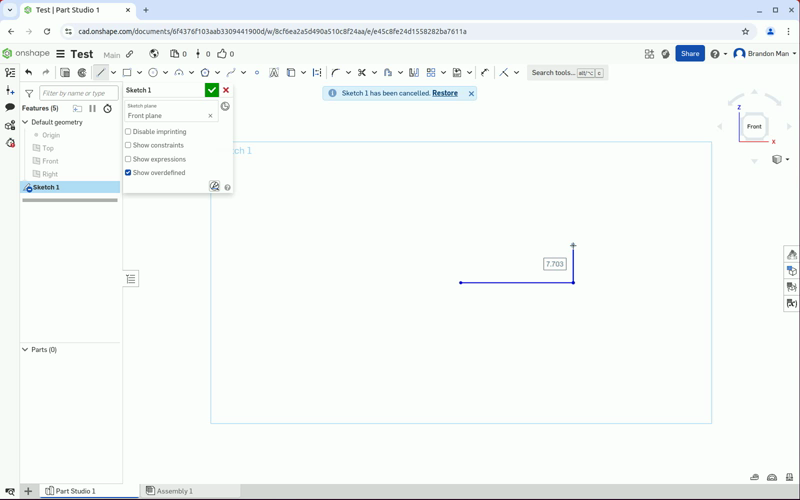
mouse_move(460, 245)
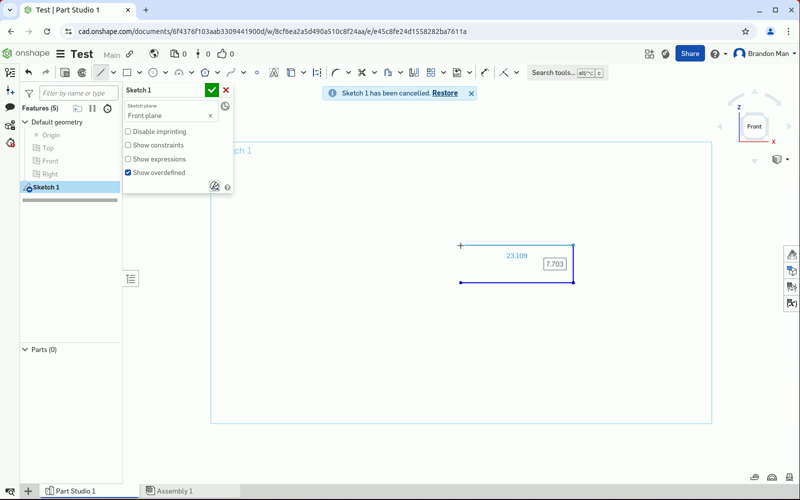
click(460, 245)
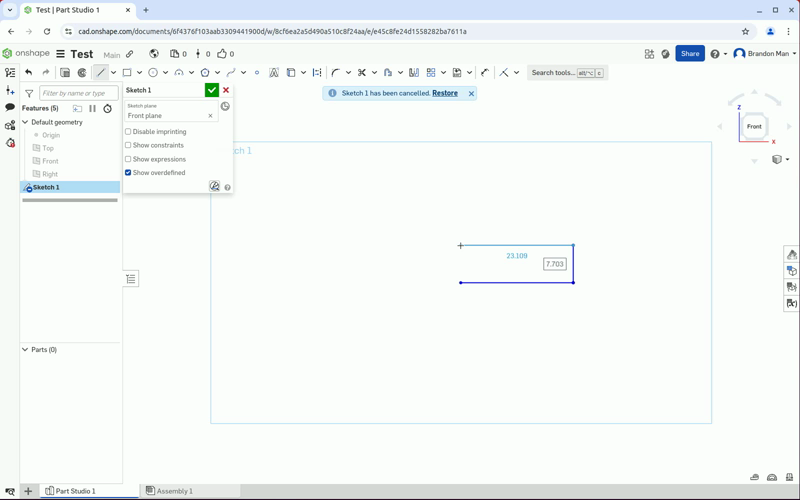
key_up(shift)
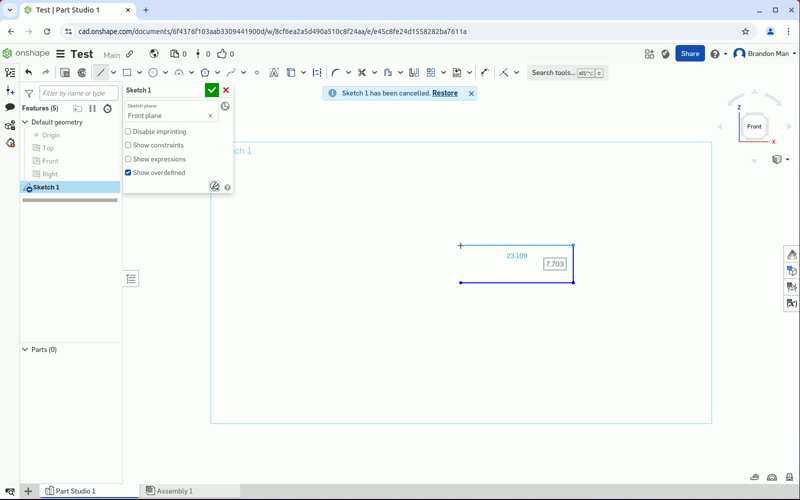
mouse_move(490, 245)
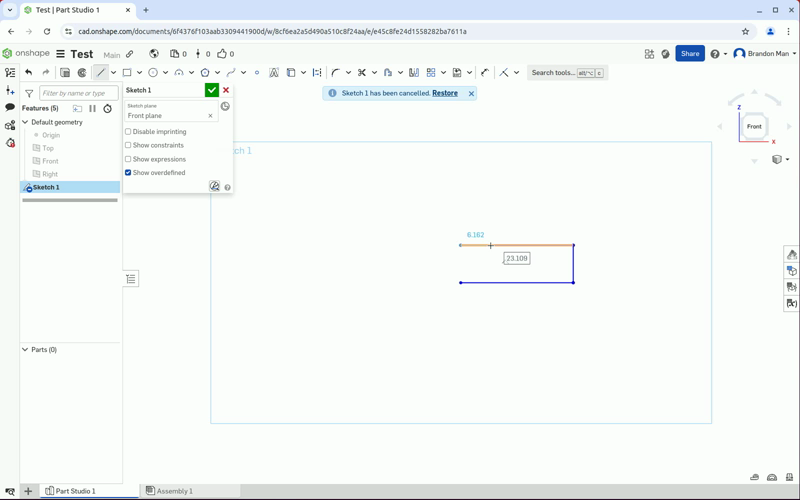
key_down(shift)
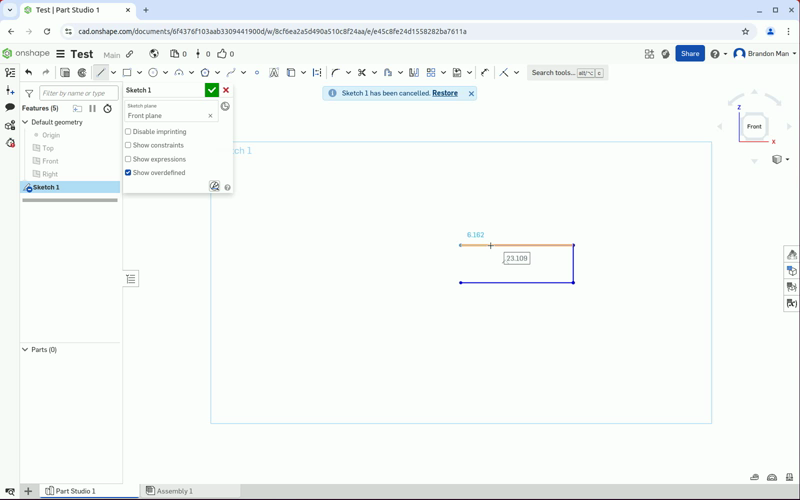
mouse_move(460, 282)
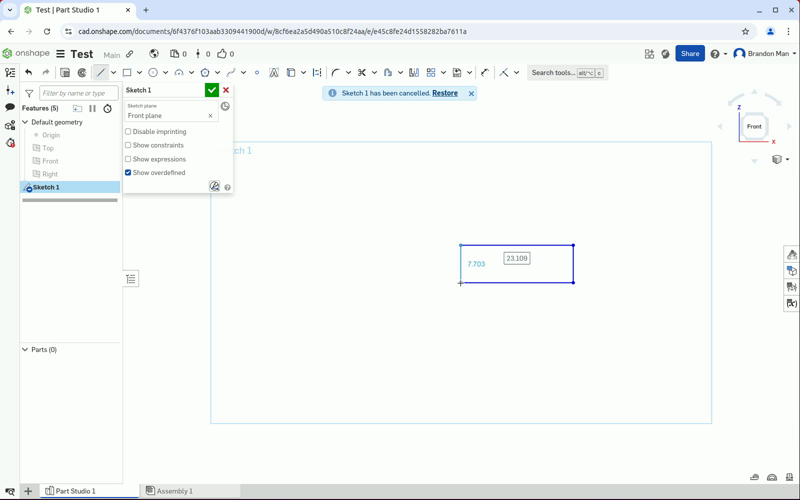
key_up(shift)
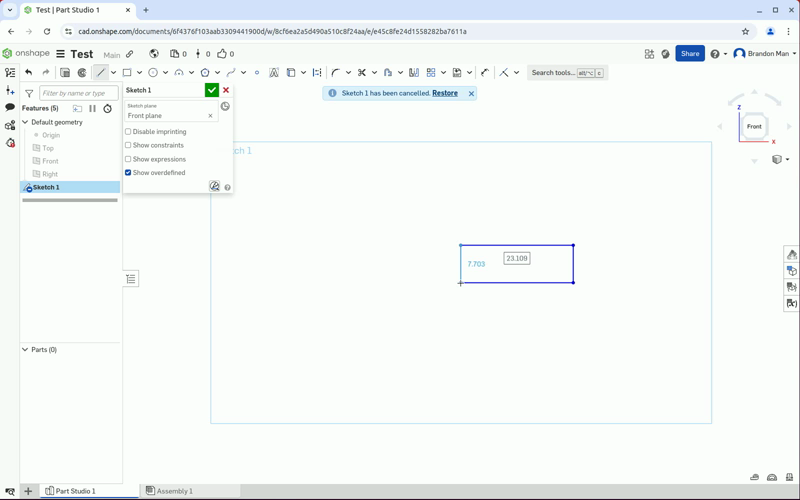
click(460, 282)
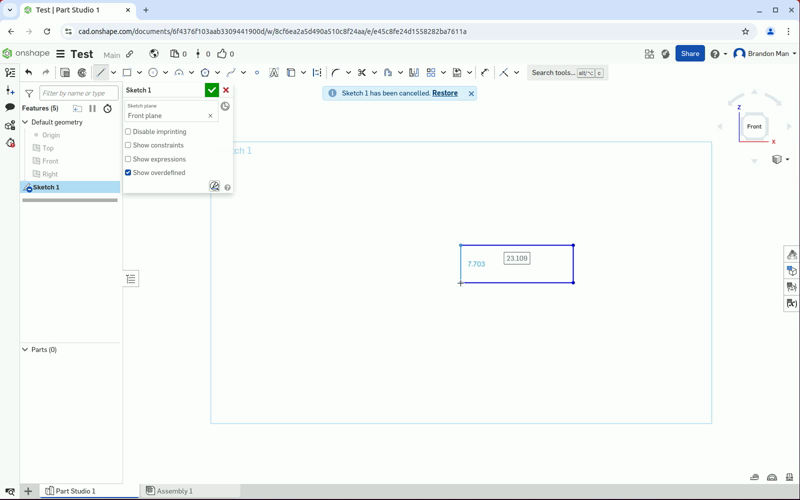
key(esc)
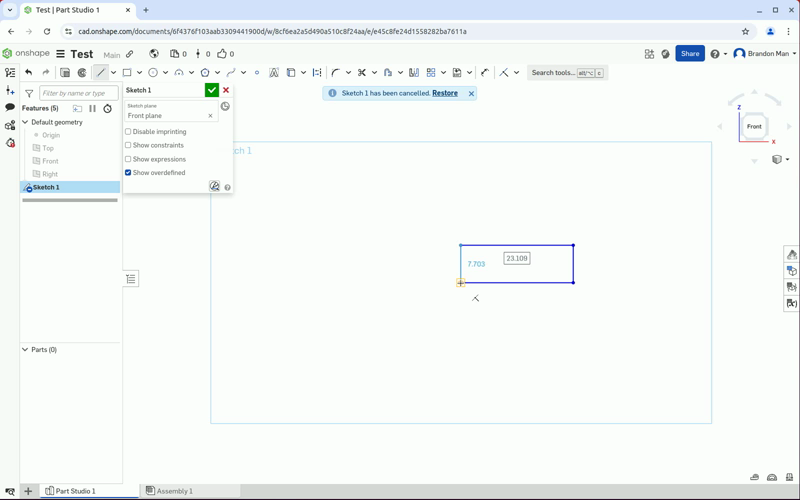
mouse_move(517, 269)
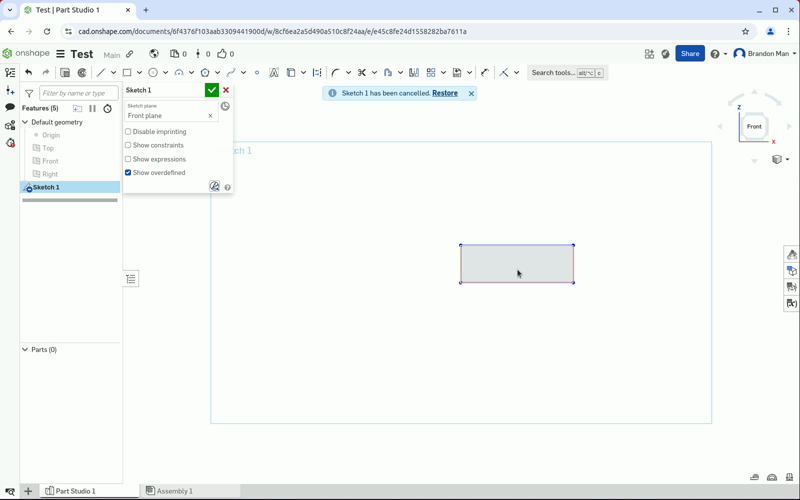
click(517, 269)
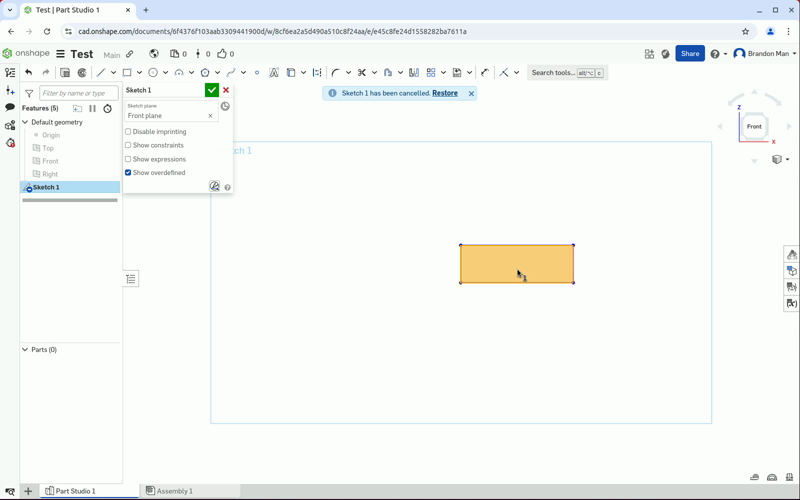
mouse_move(73, 352)
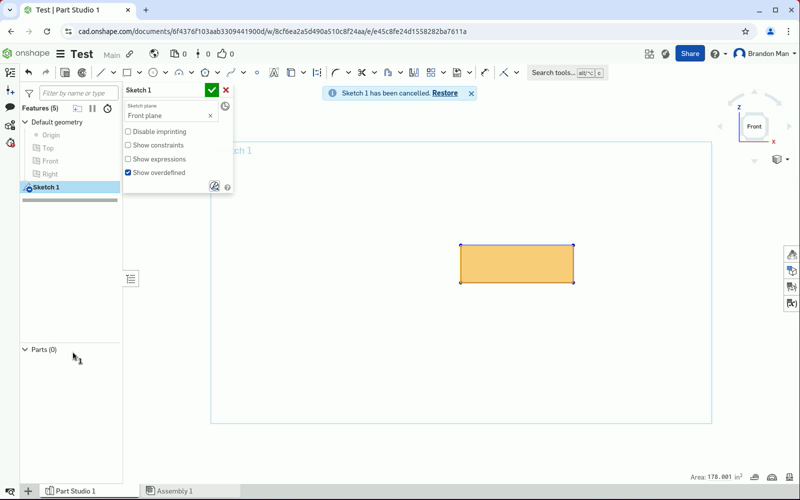
key(shift+y)
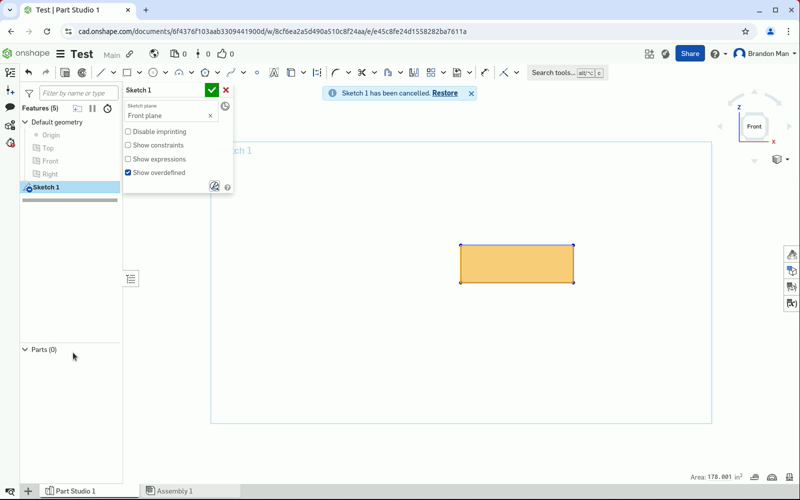
key(shift+e)
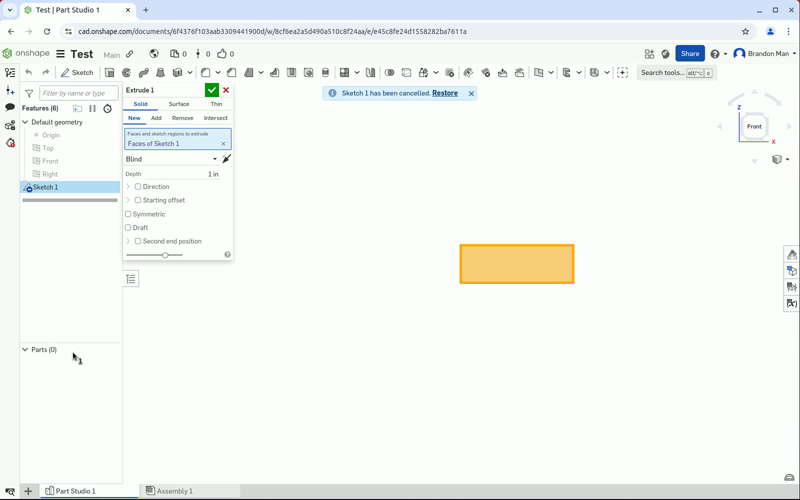
mouse_move(143, 106)
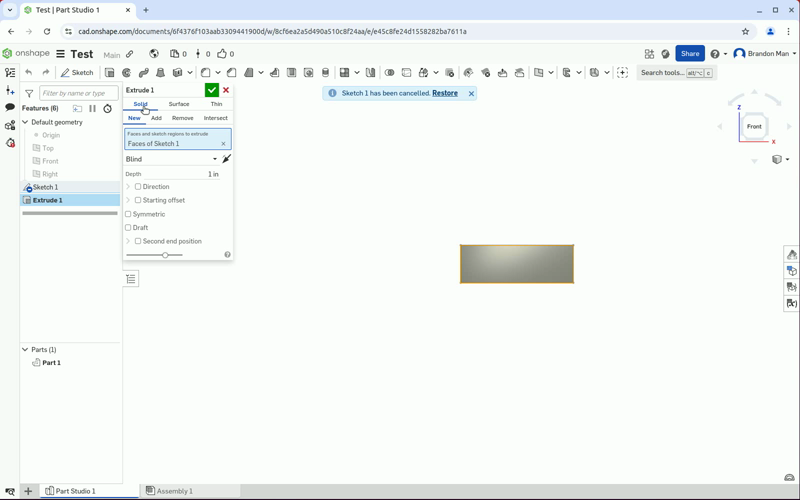
click(143, 106)
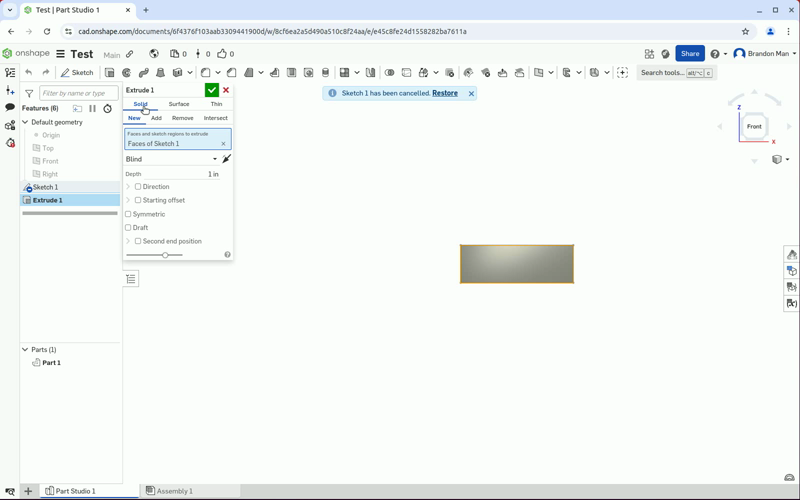
mouse_move(137, 120)
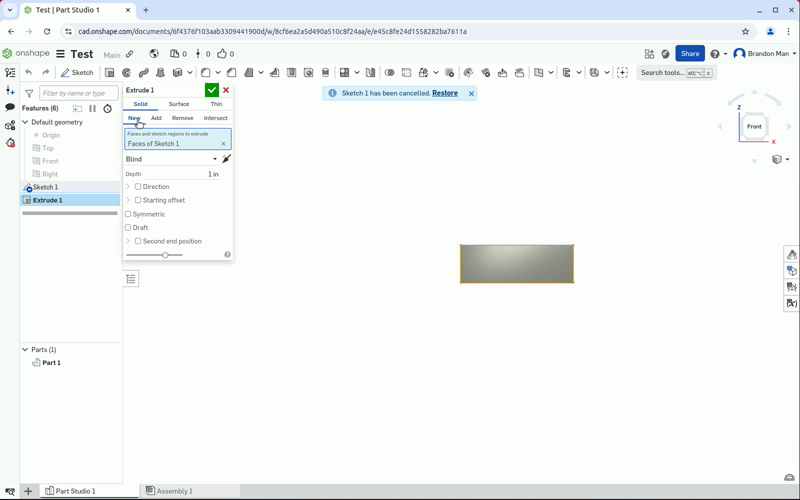
click(137, 120)
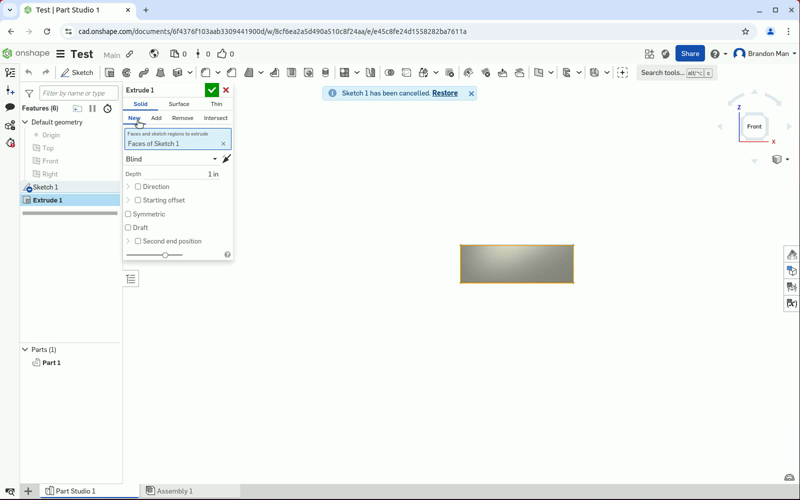
key(tab, 4)
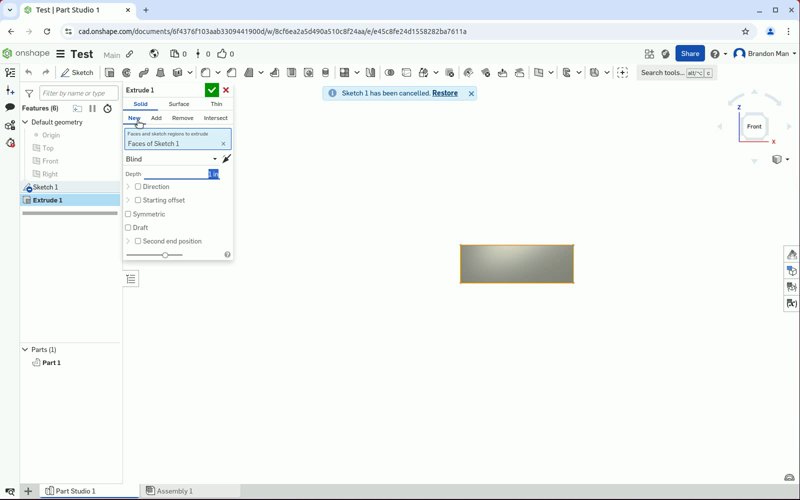
text(-11.554)
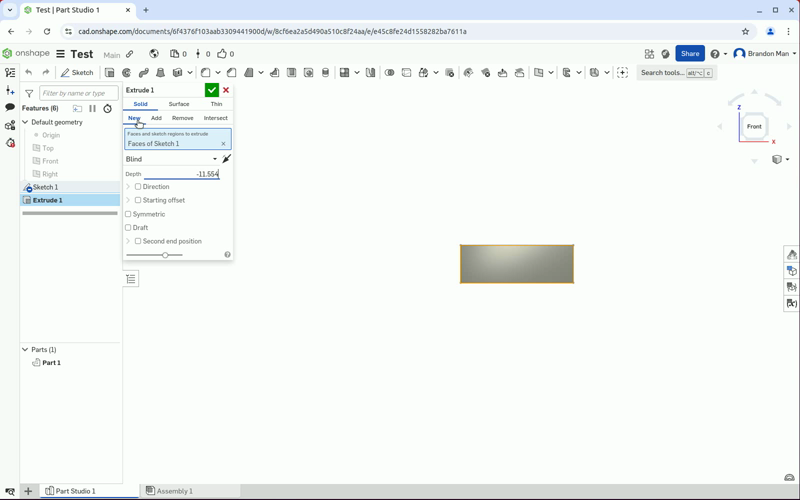
key(enter)
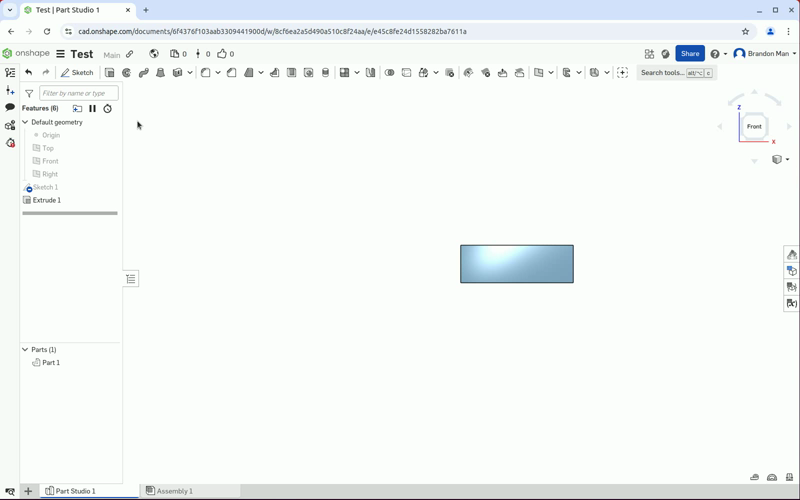
key(shift+h)
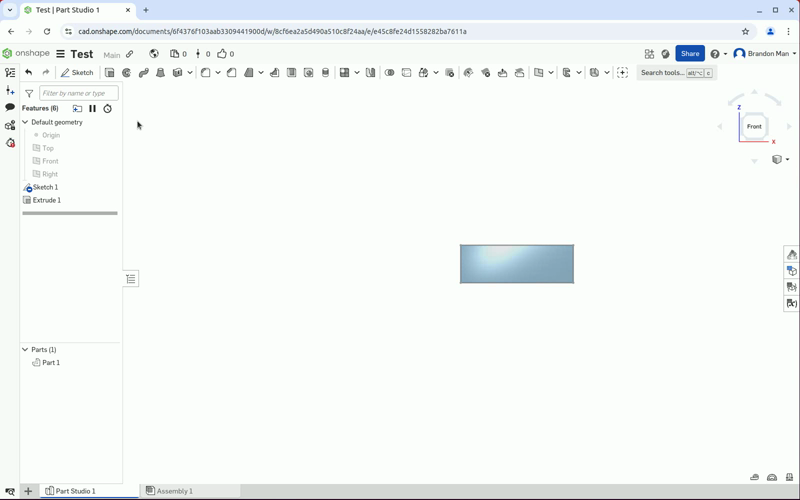
key(shift+h)
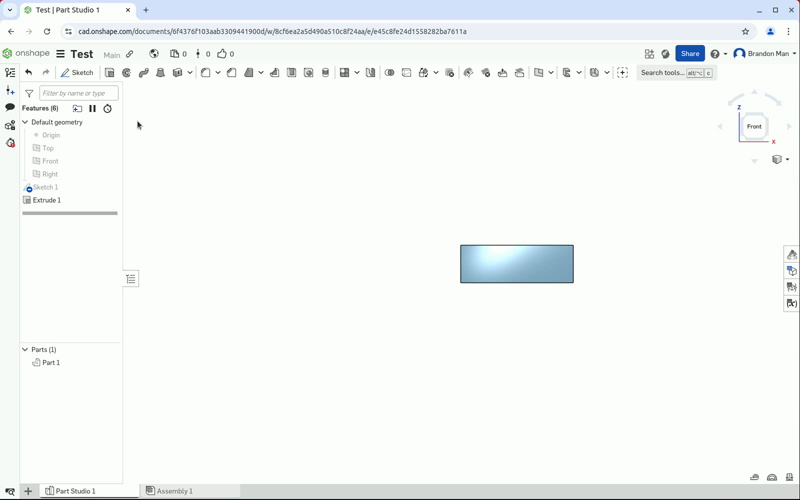
mouse_move(73, 189)
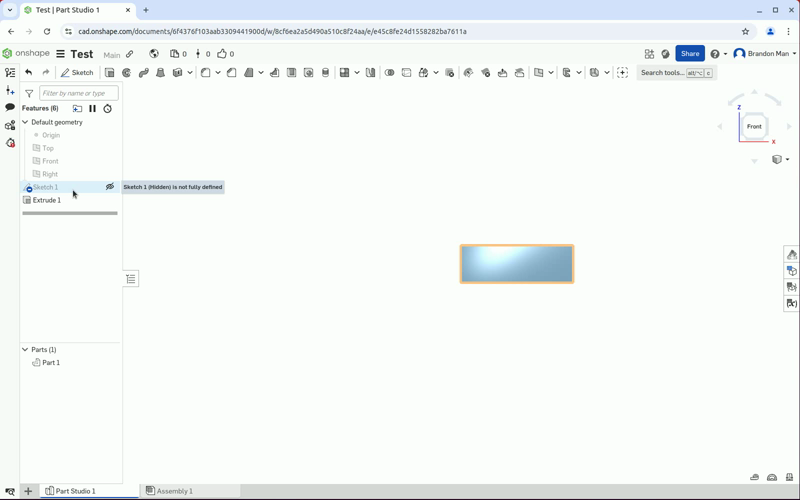
click(73, 189)
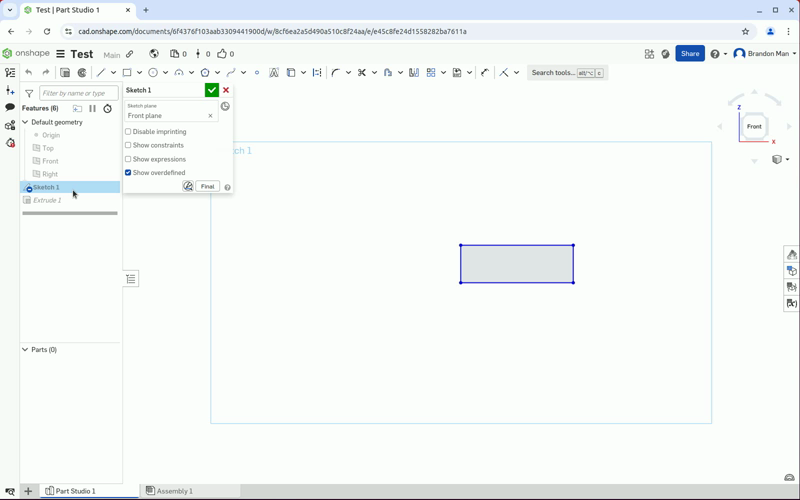
mouse_move(229, 92)
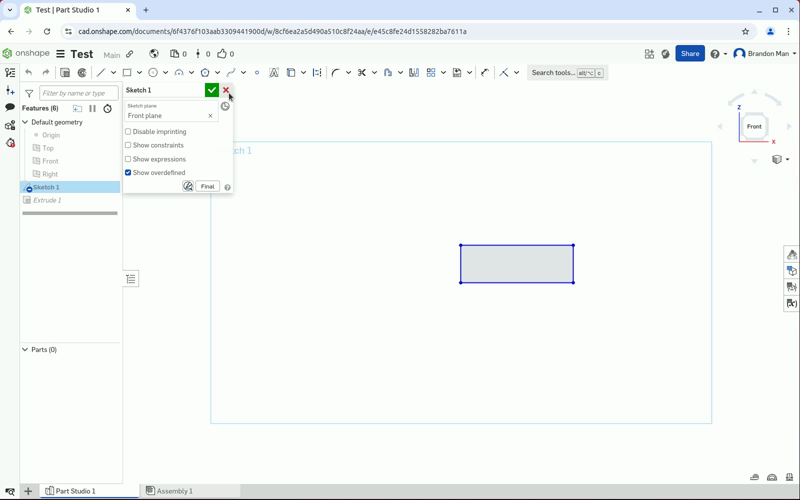
click(229, 92)
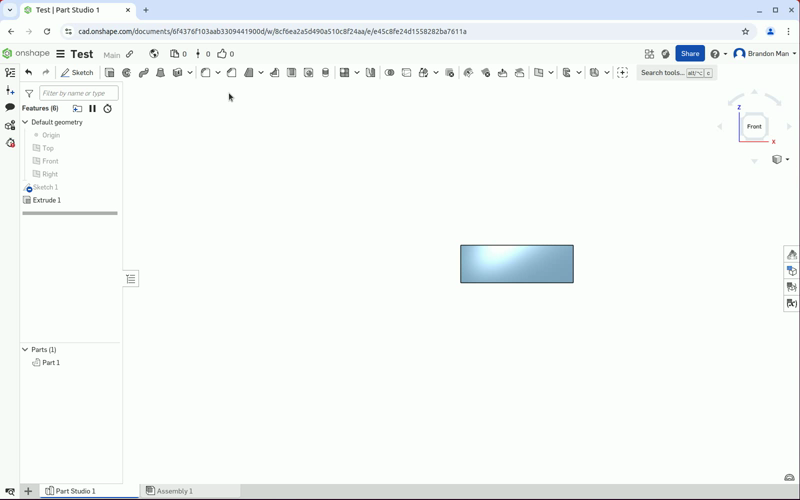
mouse_move(73, 352)
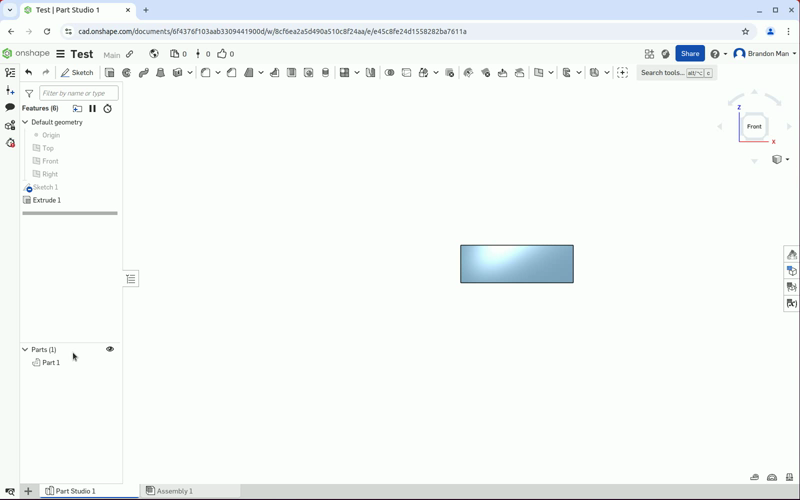
key(y)
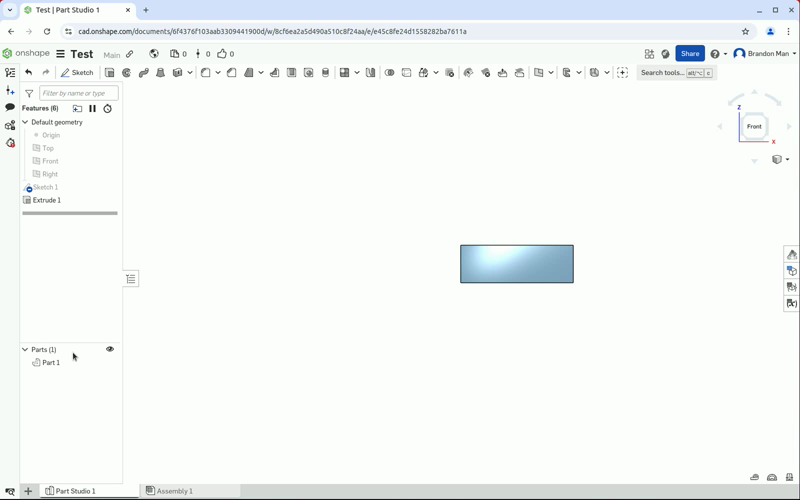
key(shift+p)
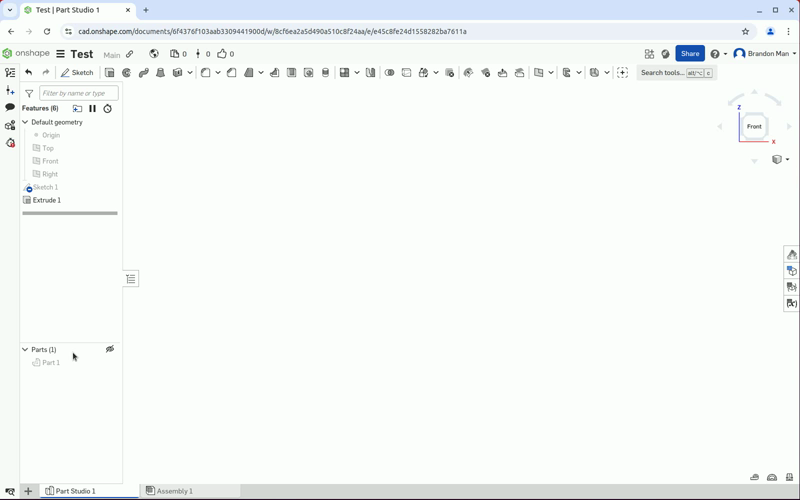
key(space)
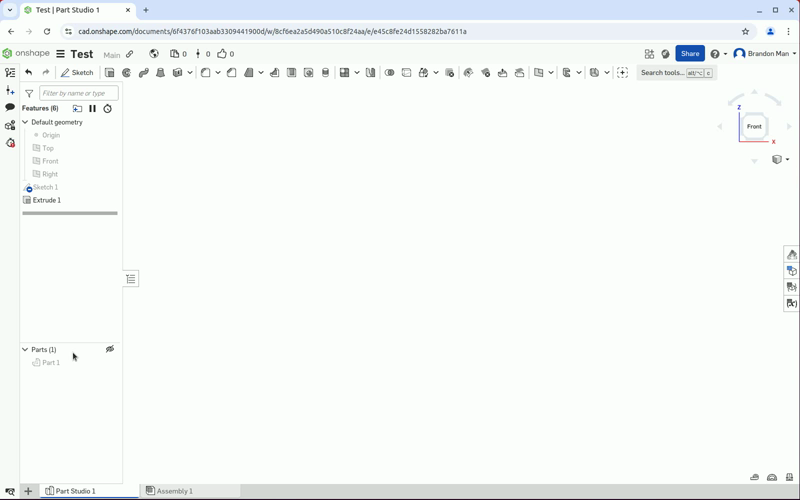
key_down(shift)
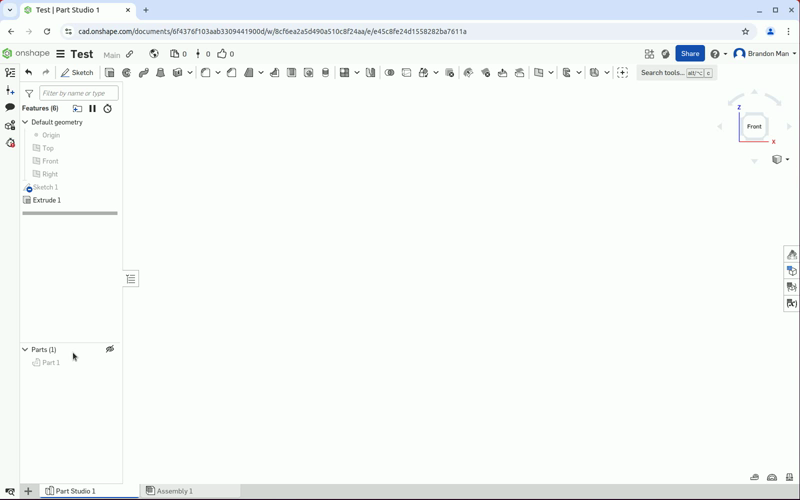
key(left)
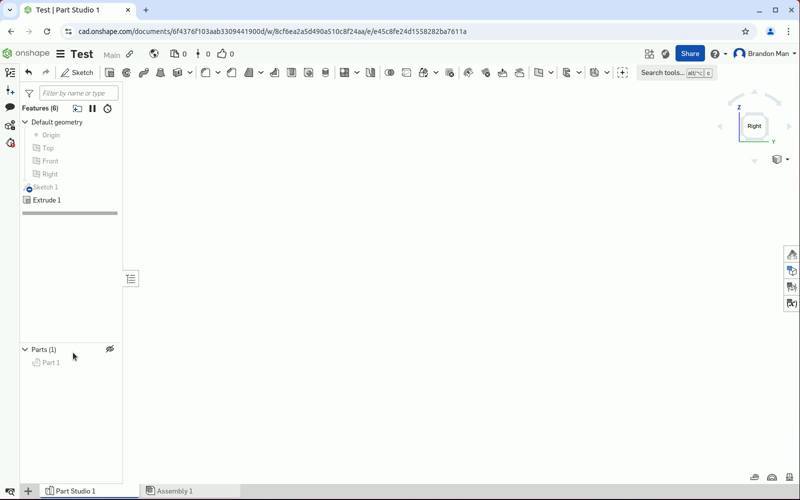
key_up(shift)
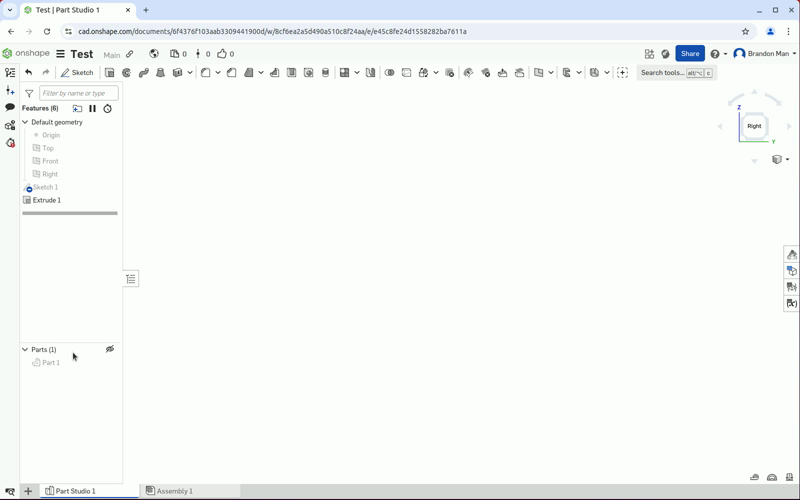
mouse_move(73, 352)
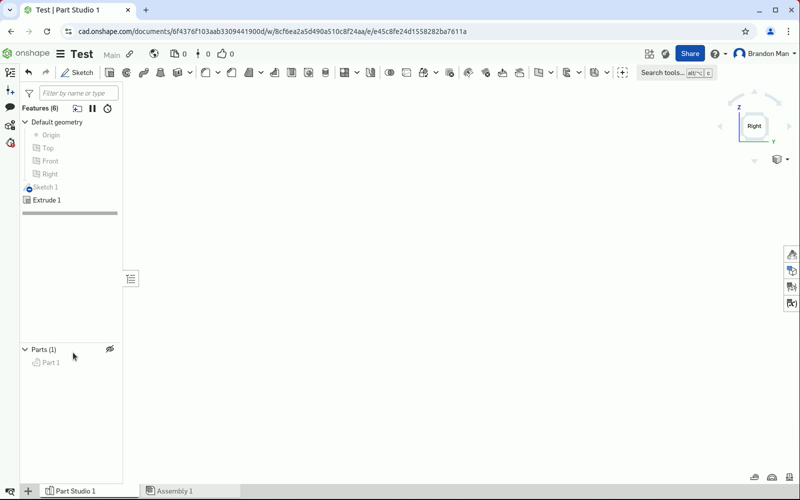
key(shift+y)
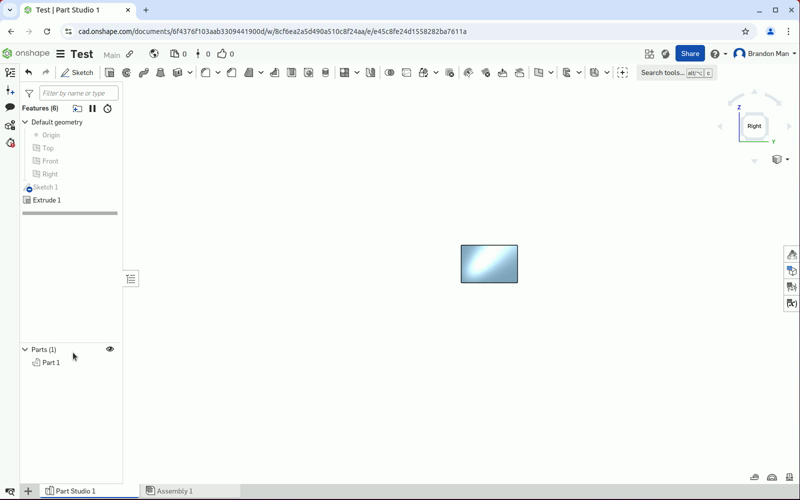
mouse_move(541, 75)
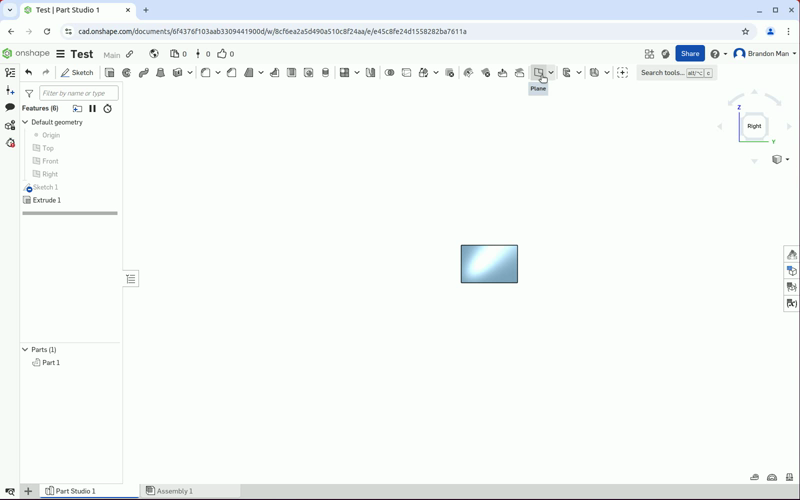
click(541, 75)
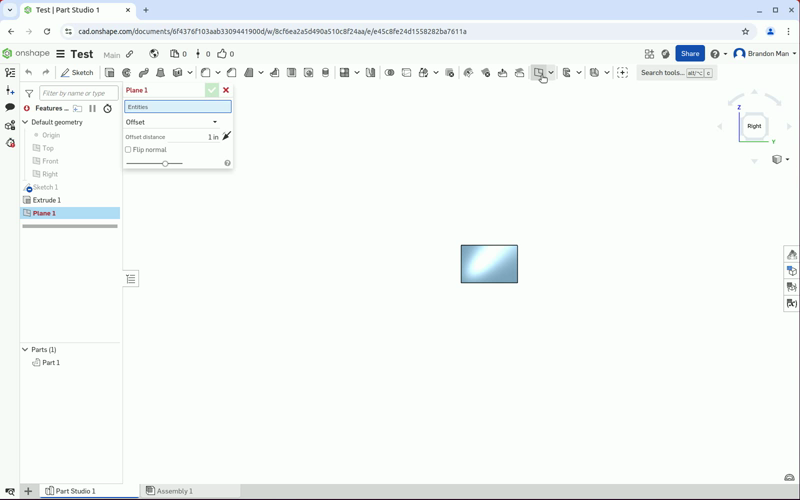
mouse_move(73, 176)
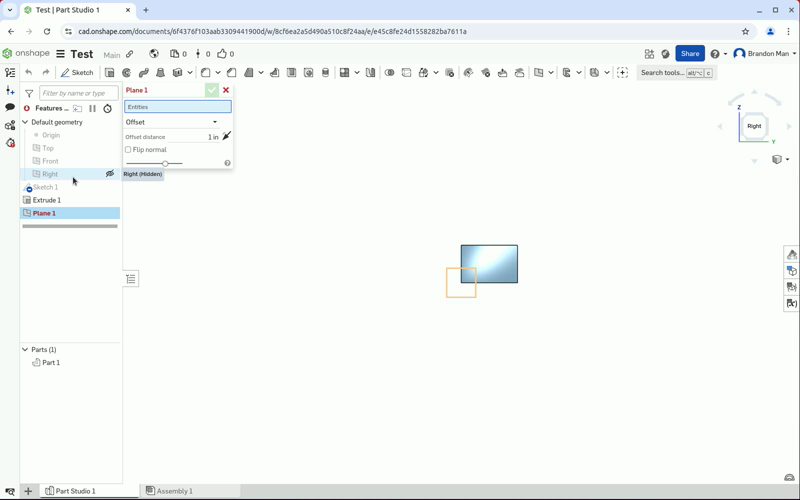
click(73, 176)
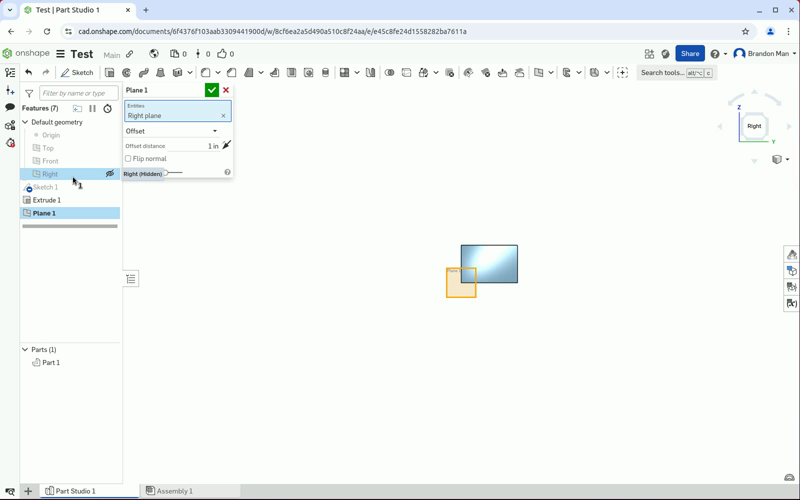
key(tab, 2)
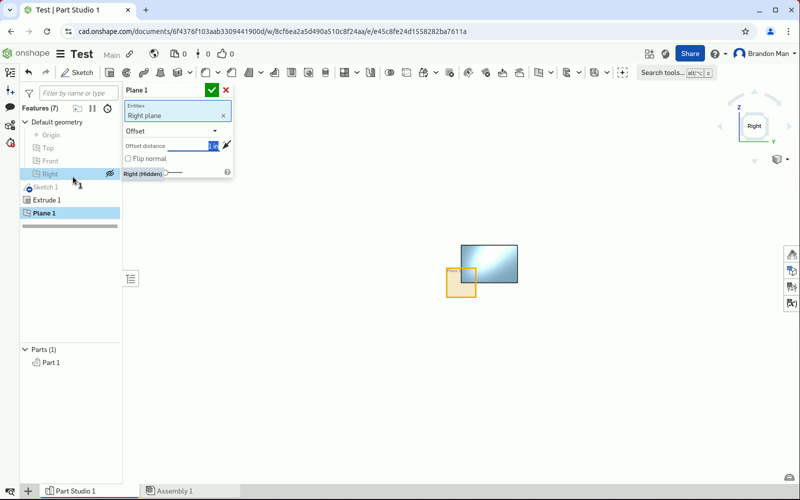
text(23.108)
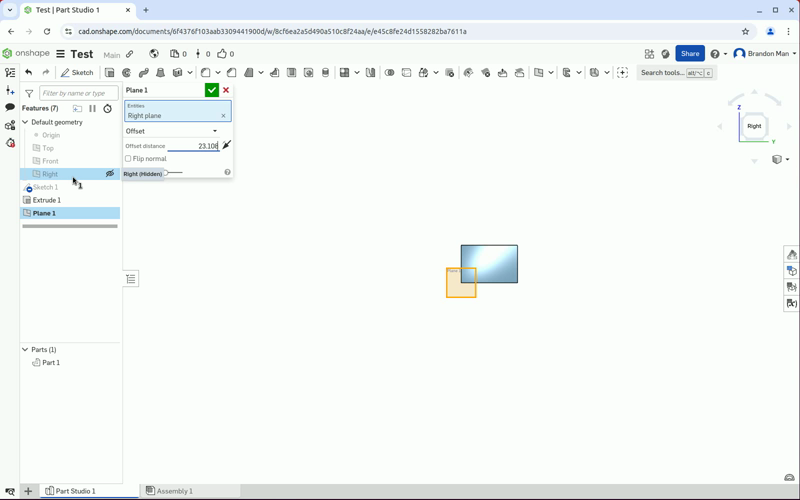
key(enter, 2)
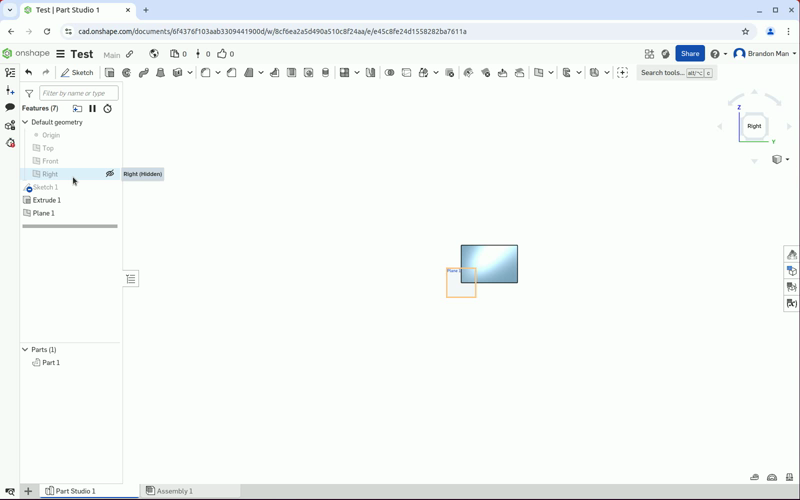
key(shift+s)
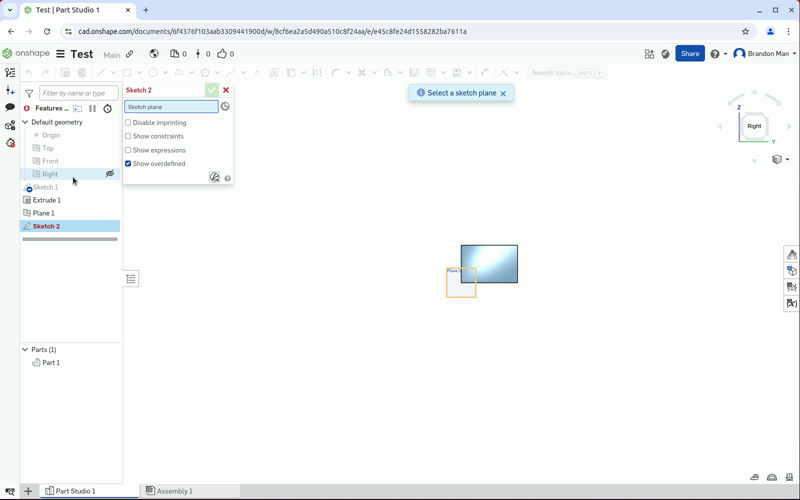
mouse_move(73, 215)
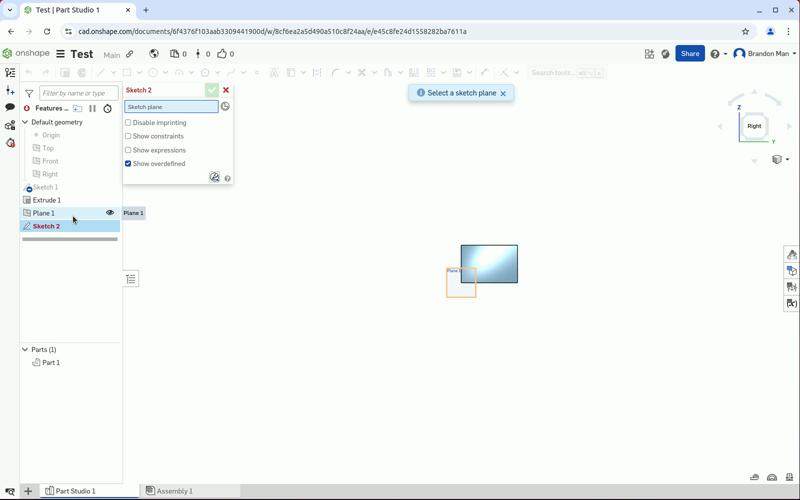
click(73, 215)
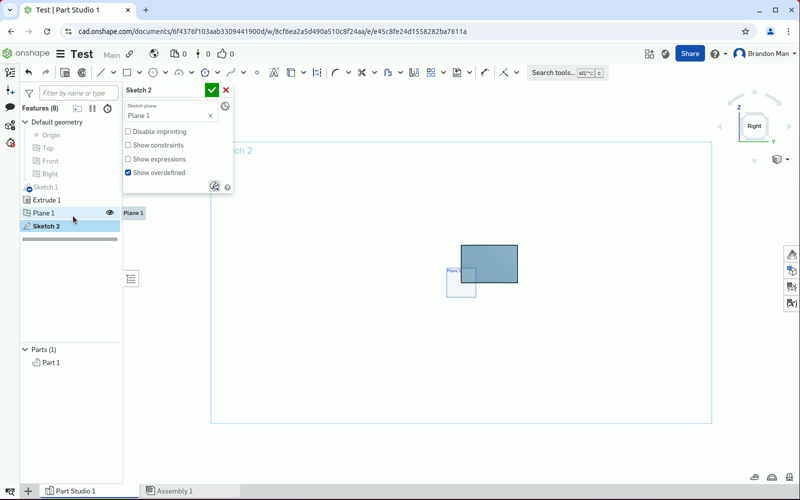
mouse_move(73, 352)
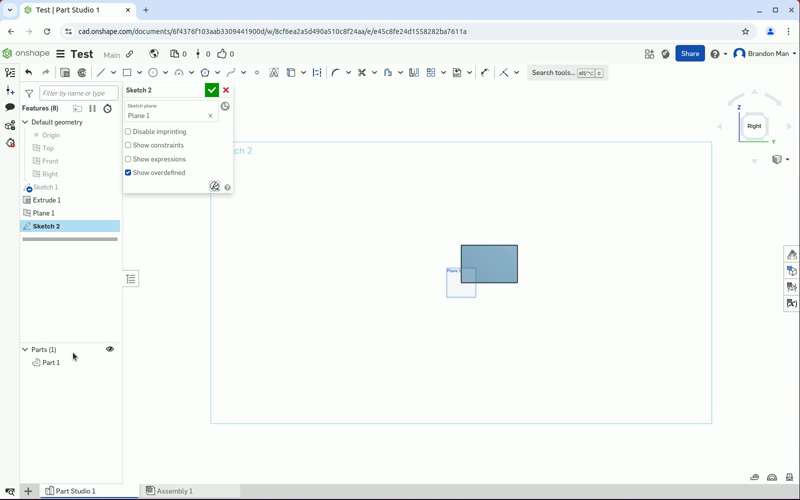
key(y)
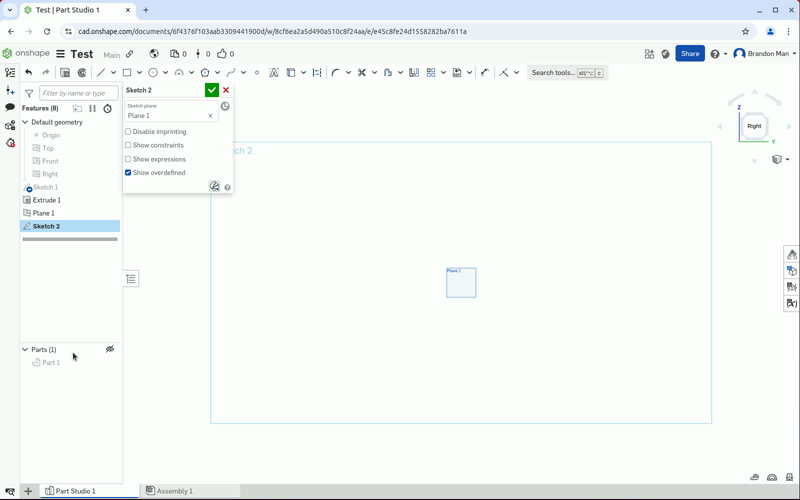
key(l)
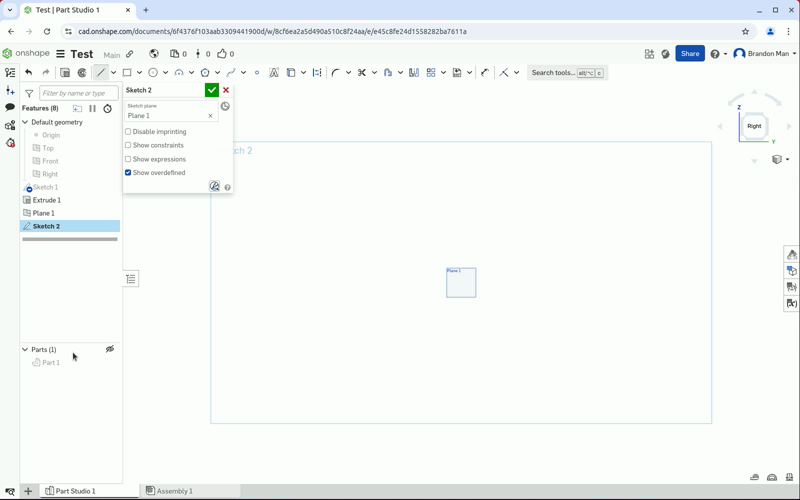
key_down(shift)
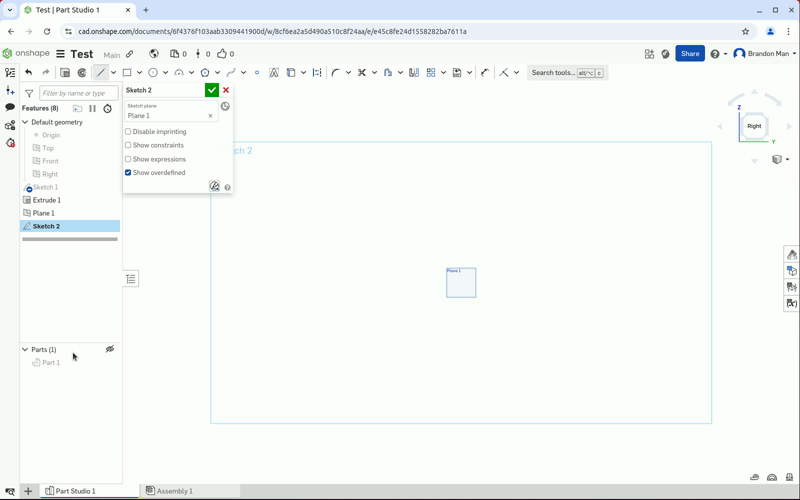
mouse_move(470, 273)
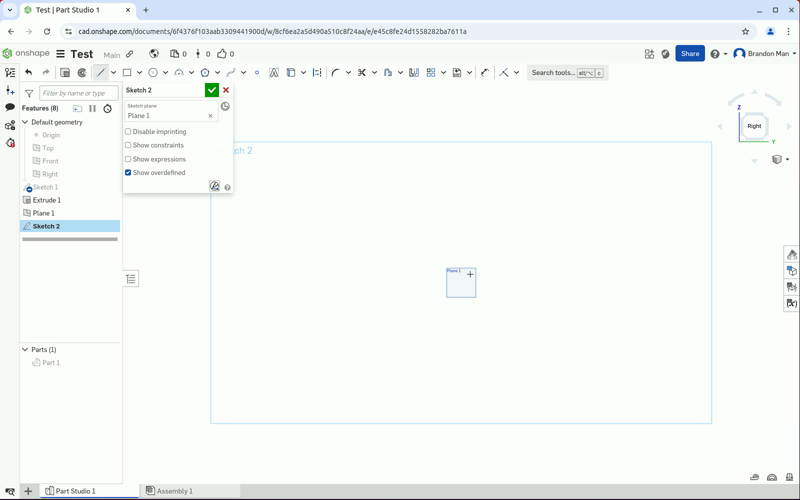
click(470, 273)
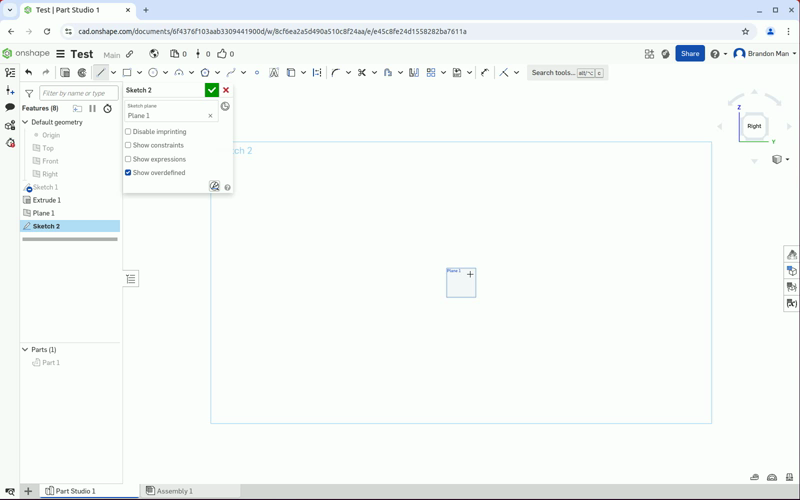
key_up(shift)
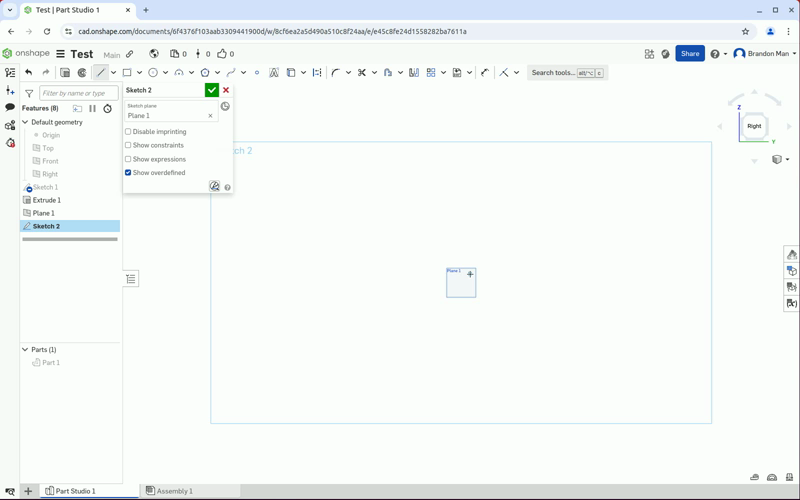
key_down(shift)
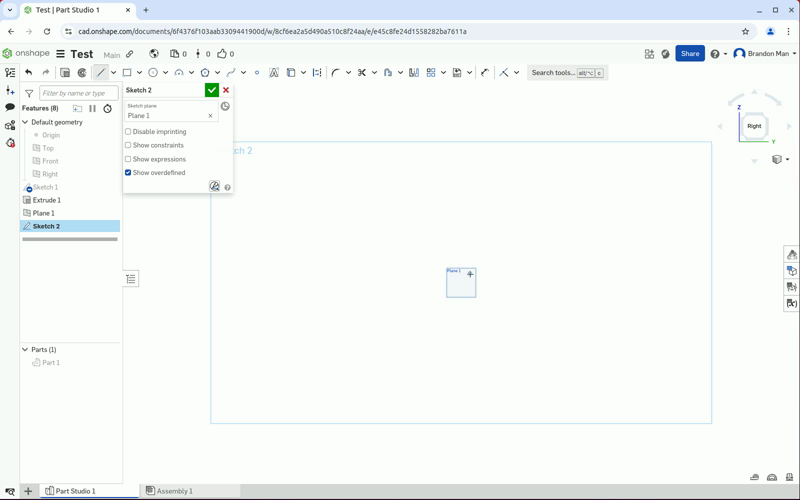
mouse_move(500, 273)
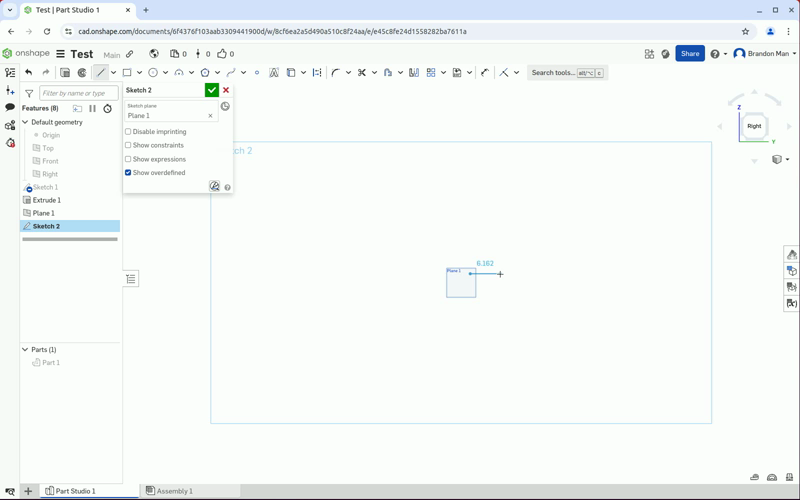
mouse_move(479, 283)
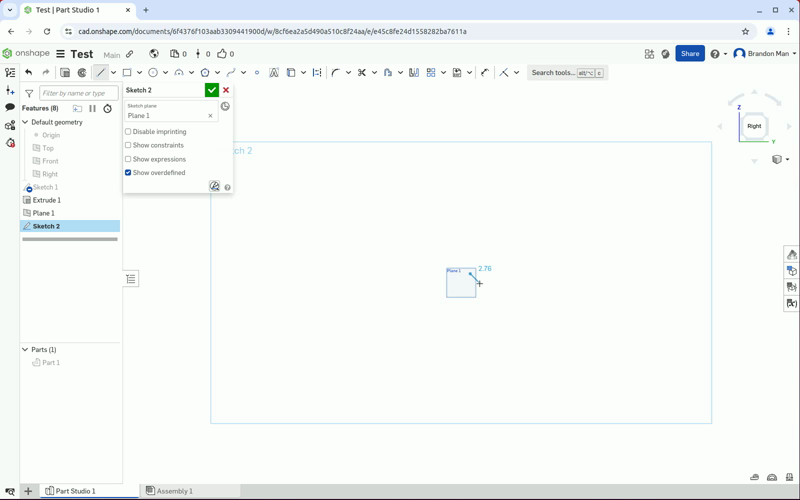
click(479, 283)
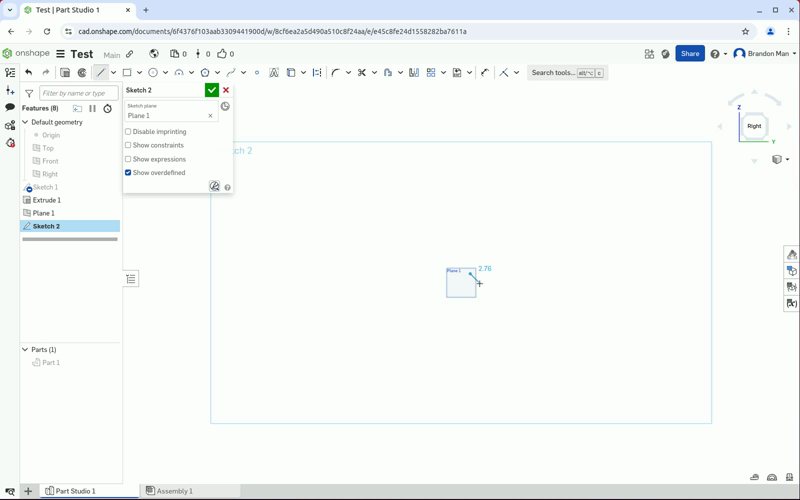
key_up(shift)
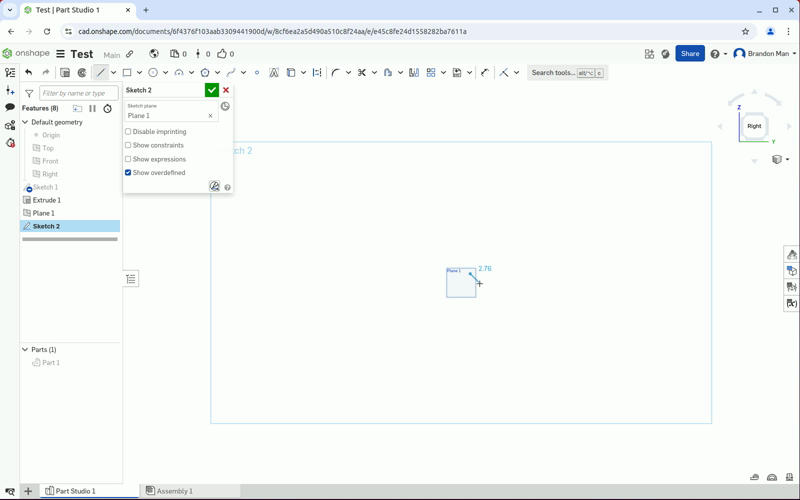
key_down(shift)
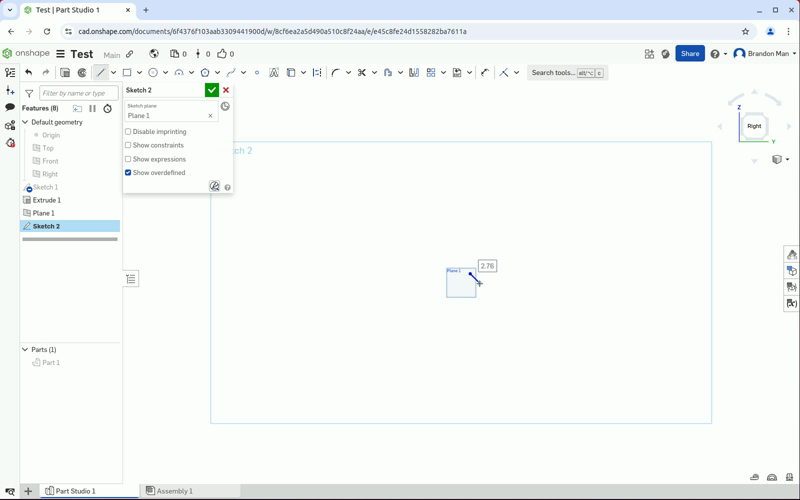
mouse_move(509, 283)
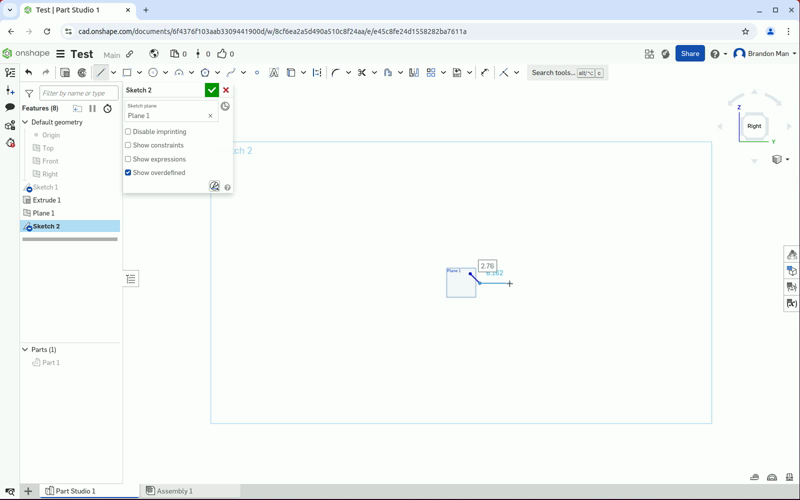
mouse_move(498, 283)
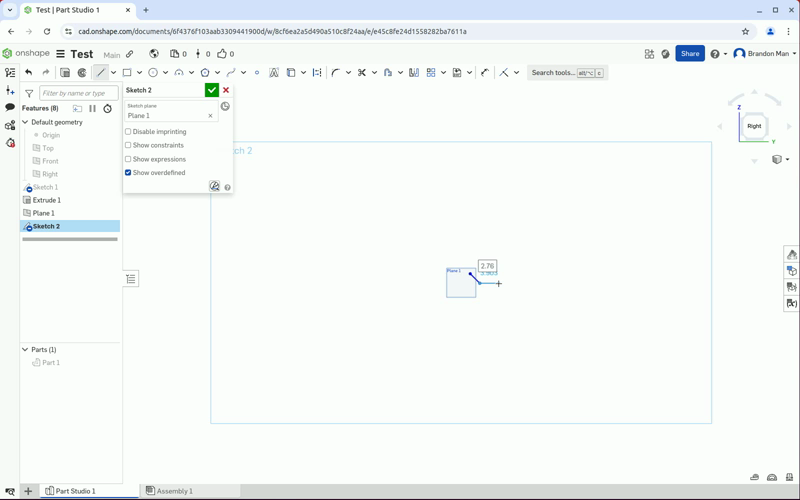
click(498, 283)
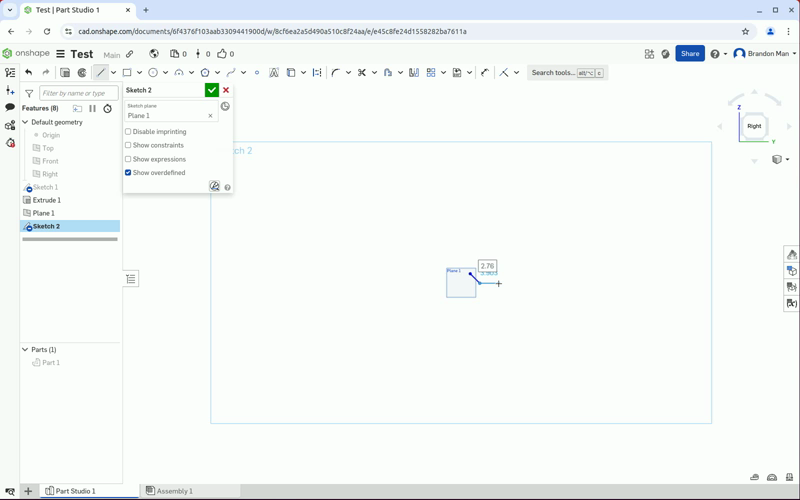
key_up(shift)
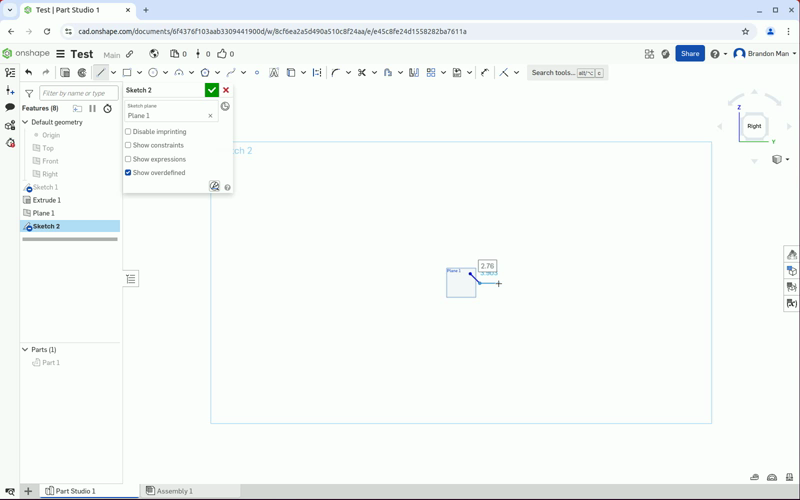
key_down(shift)
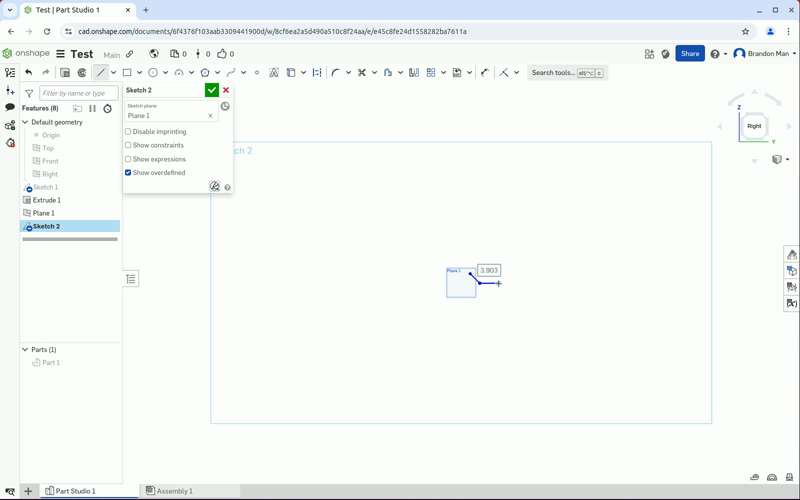
mouse_move(528, 283)
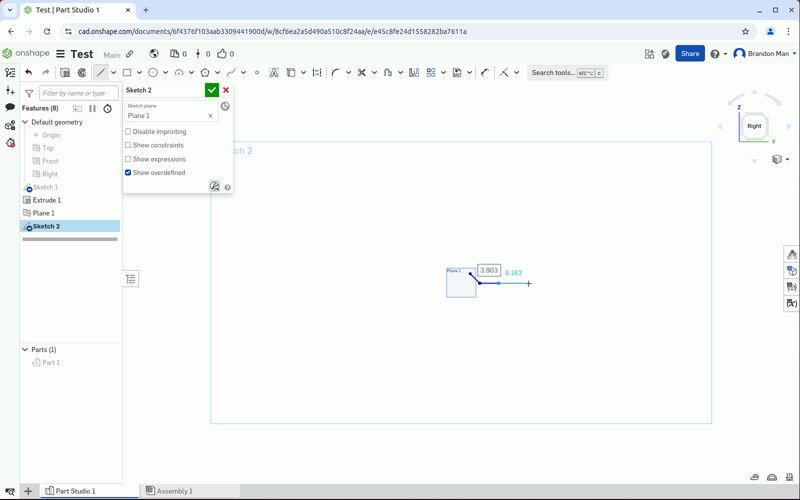
mouse_move(508, 273)
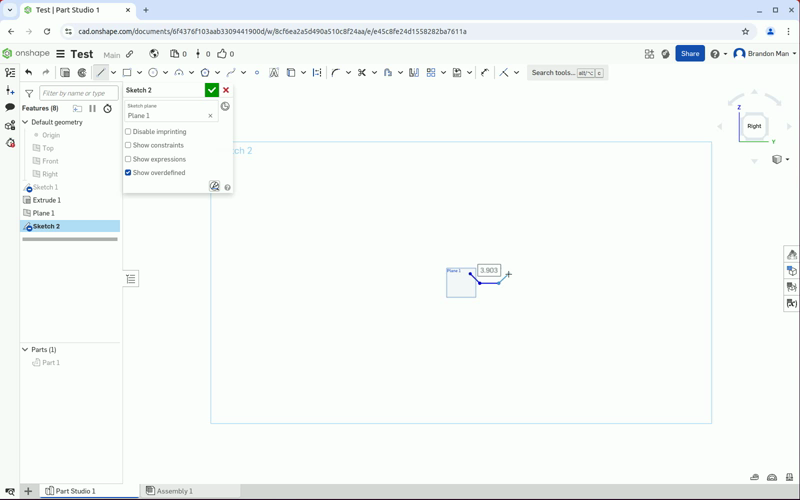
click(508, 273)
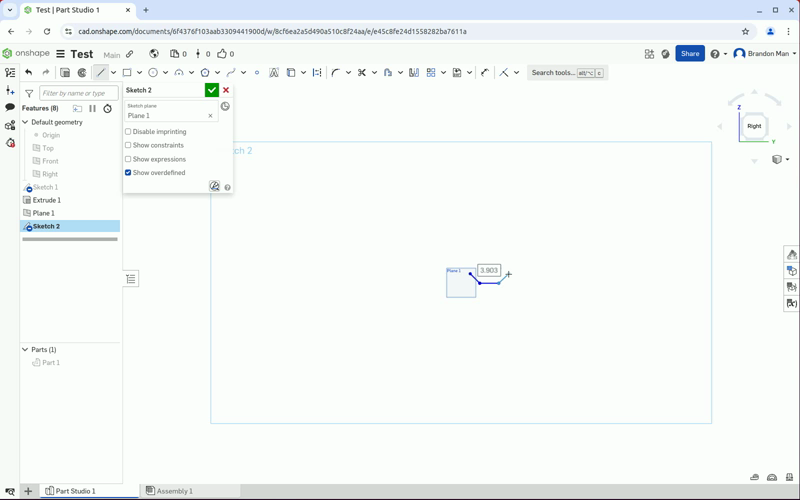
key_up(shift)
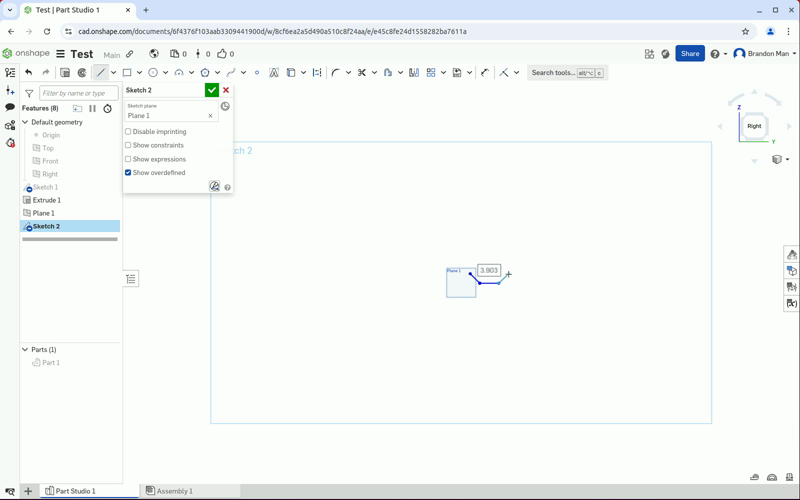
mouse_move(538, 273)
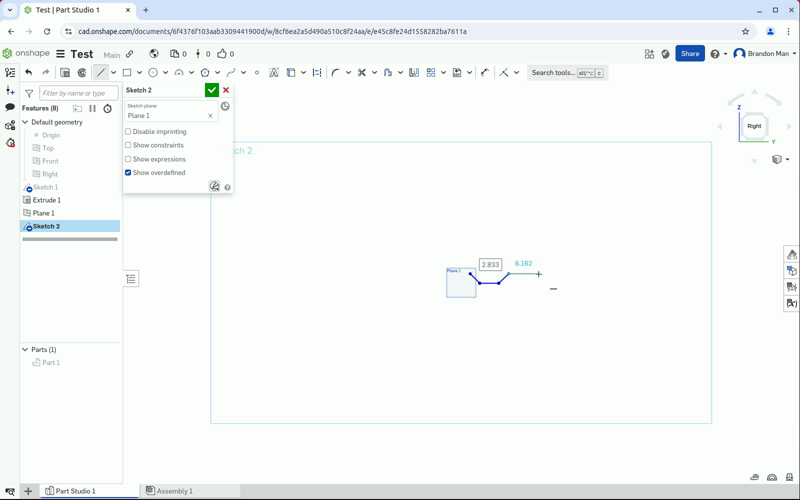
key_down(shift)
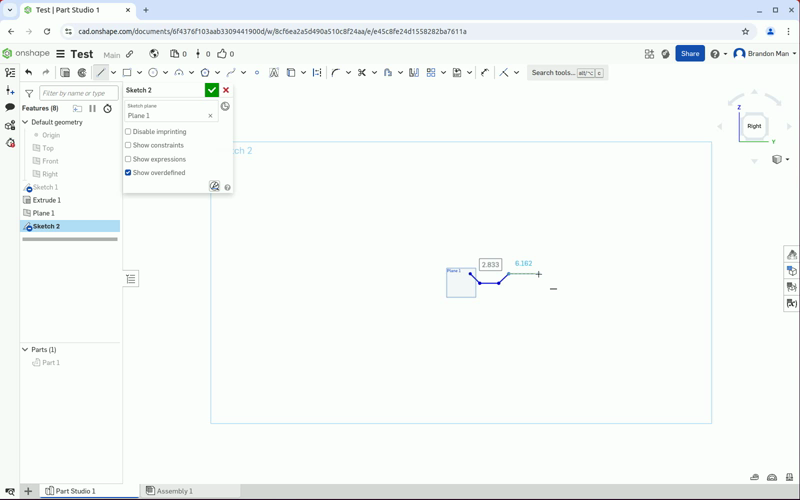
mouse_move(470, 273)
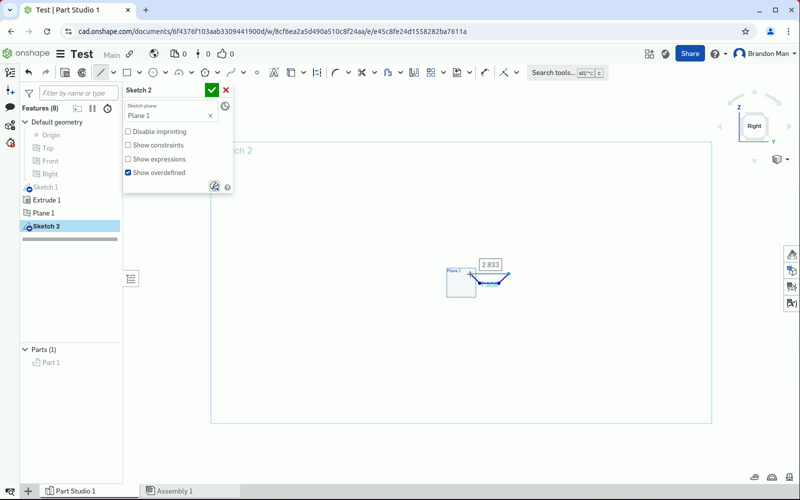
key_up(shift)
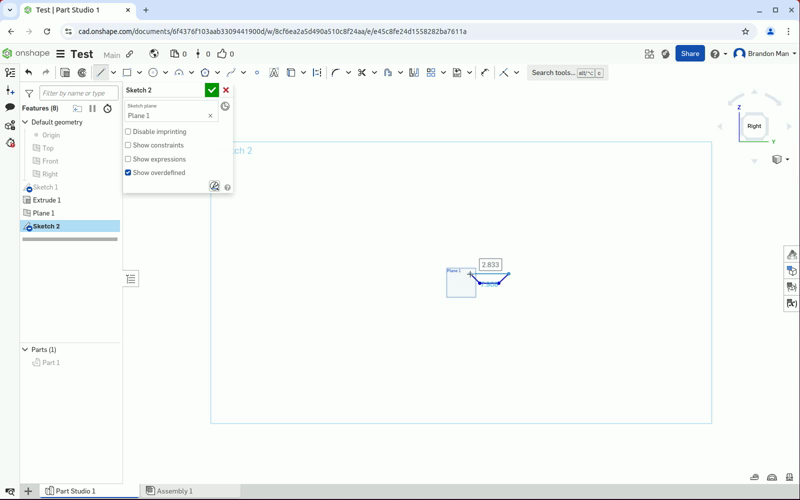
click(470, 273)
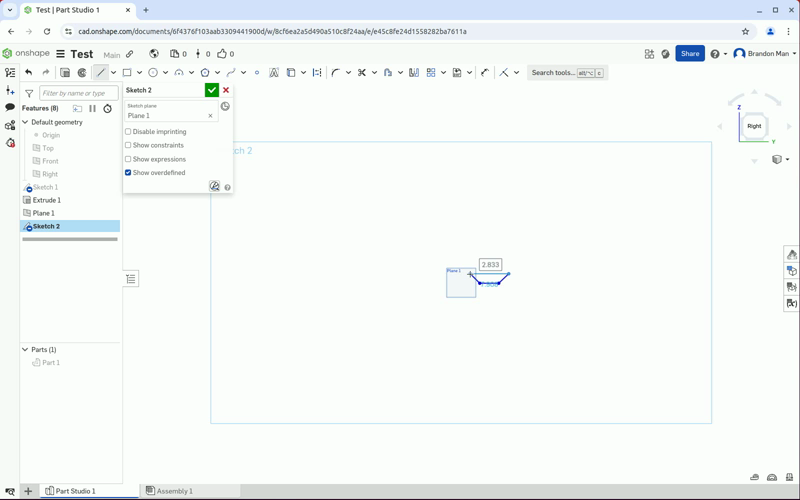
key(esc)
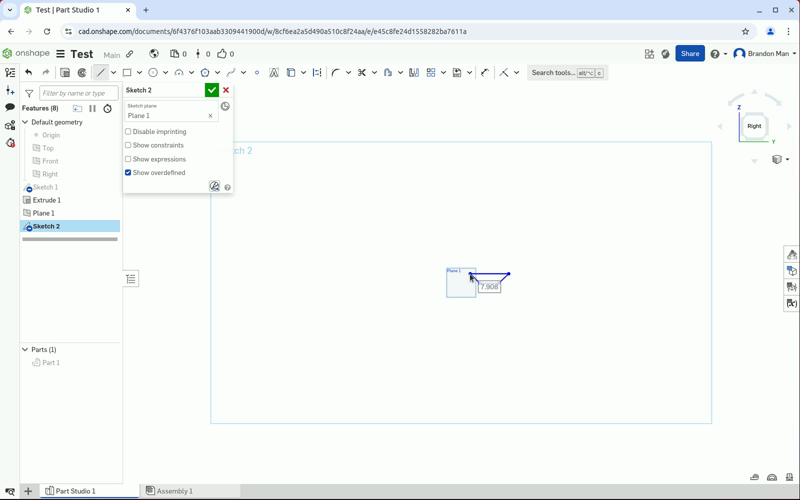
mouse_move(480, 277)
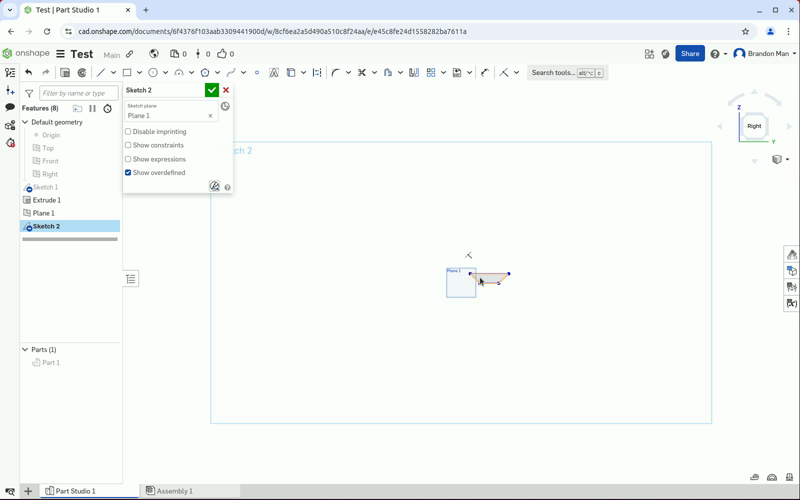
scroll(6)
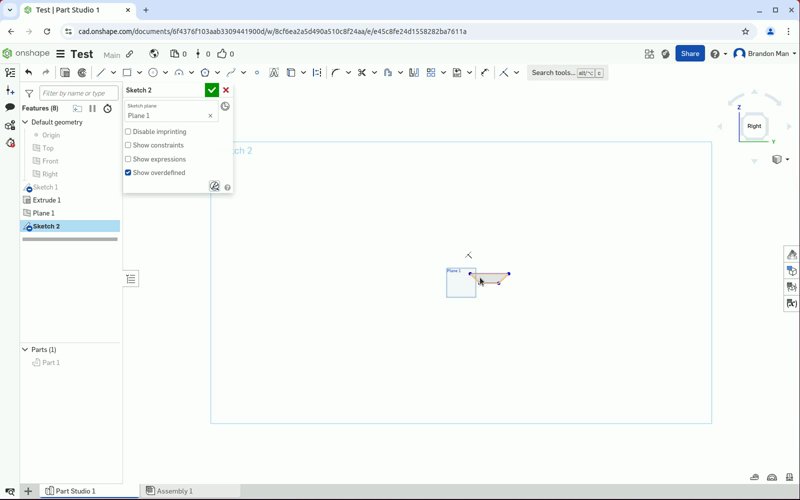
scroll(6)
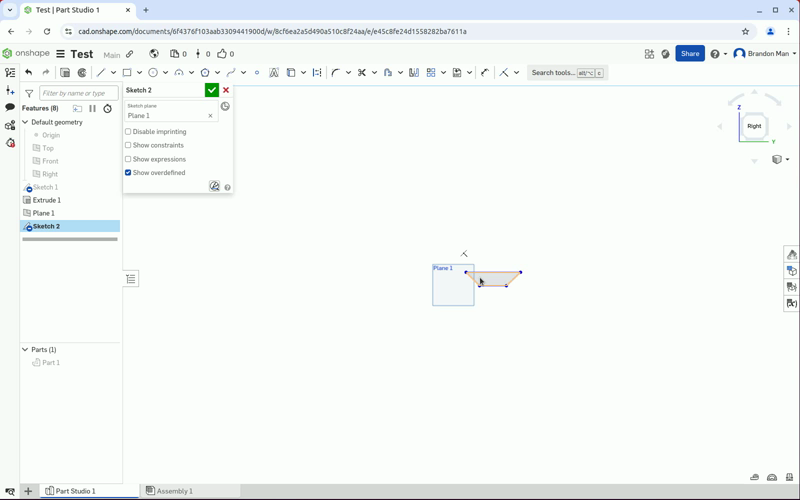
scroll(6)
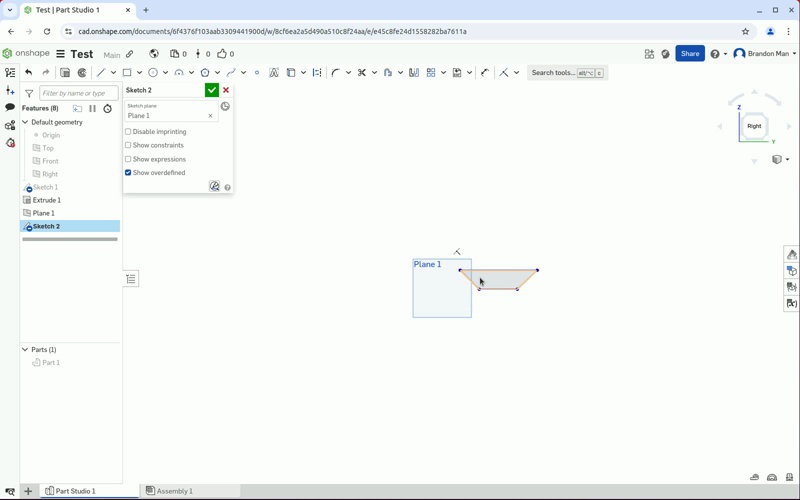
scroll(6)
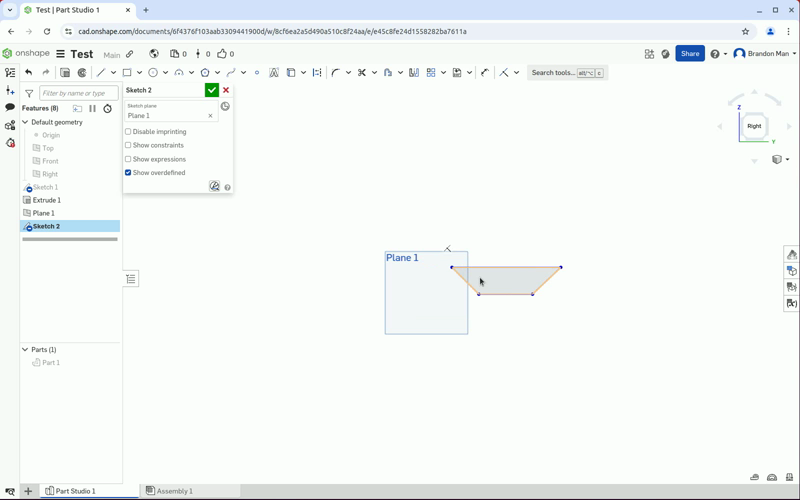
scroll(6)
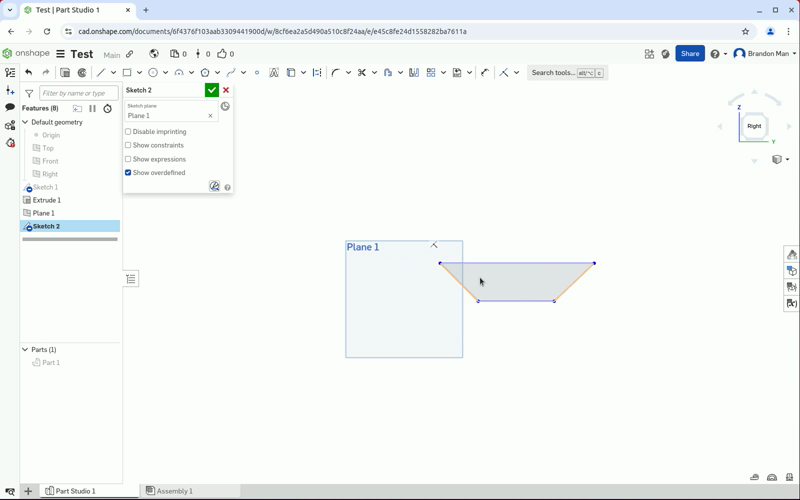
scroll(6)
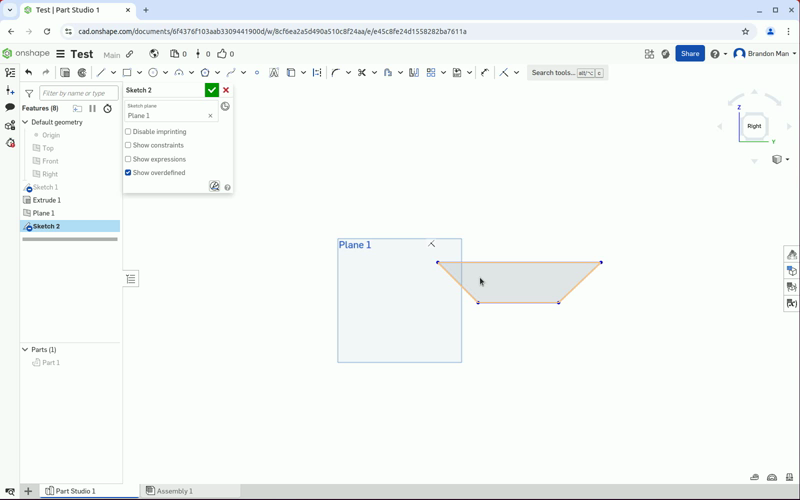
scroll(6)
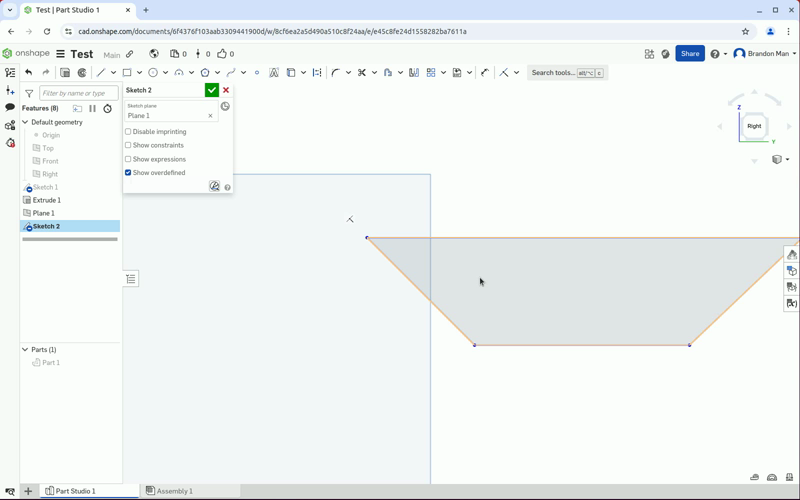
click(480, 277)
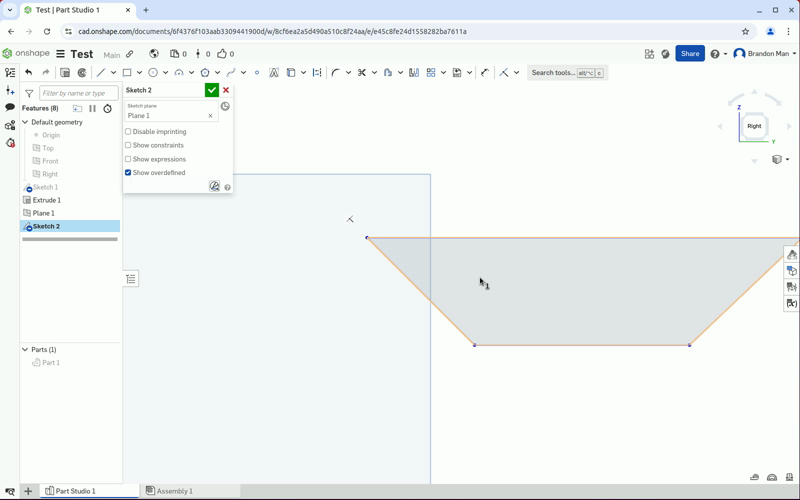
scroll(-6)
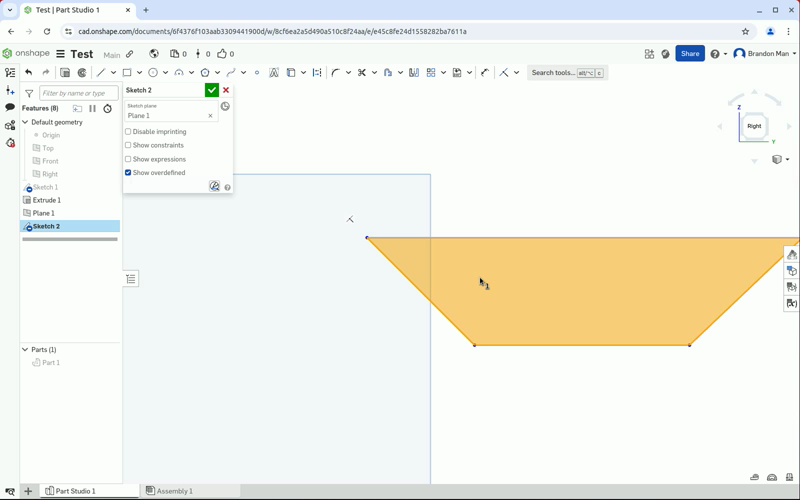
scroll(-6)
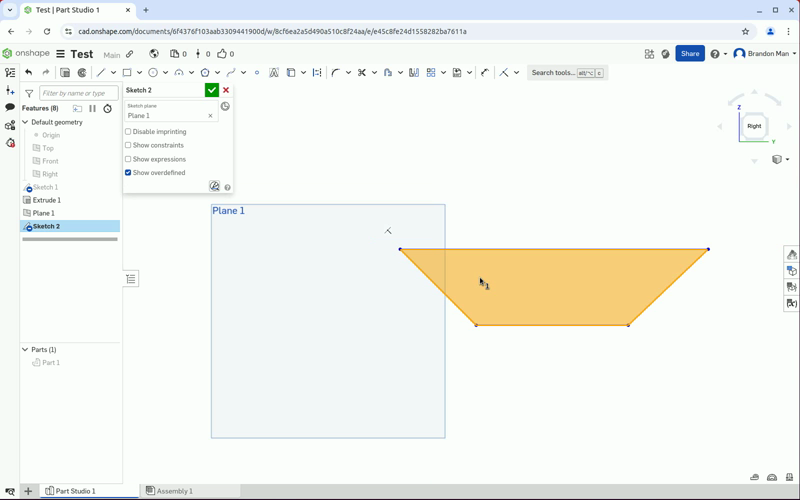
scroll(-6)
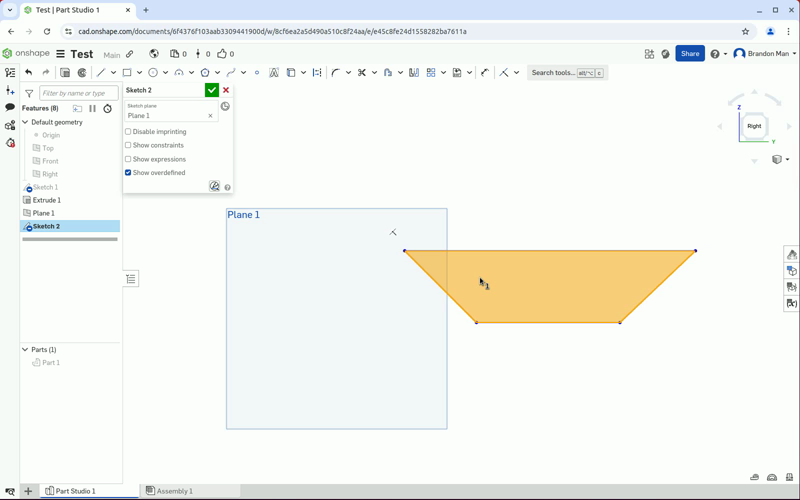
scroll(-6)
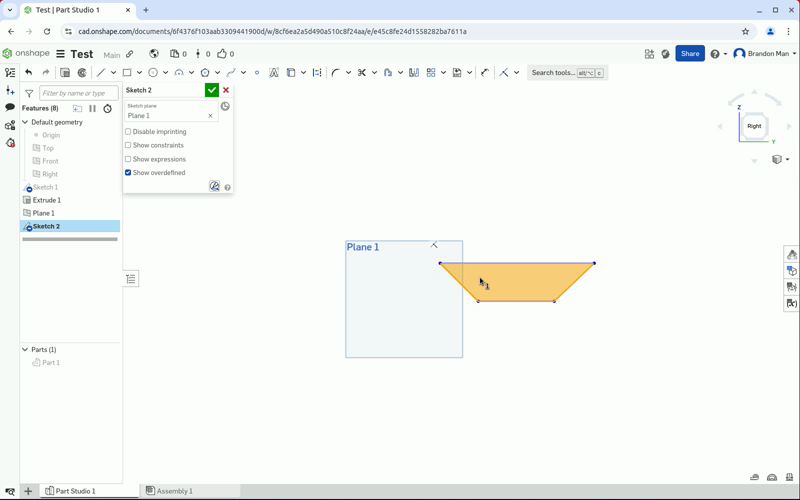
scroll(-6)
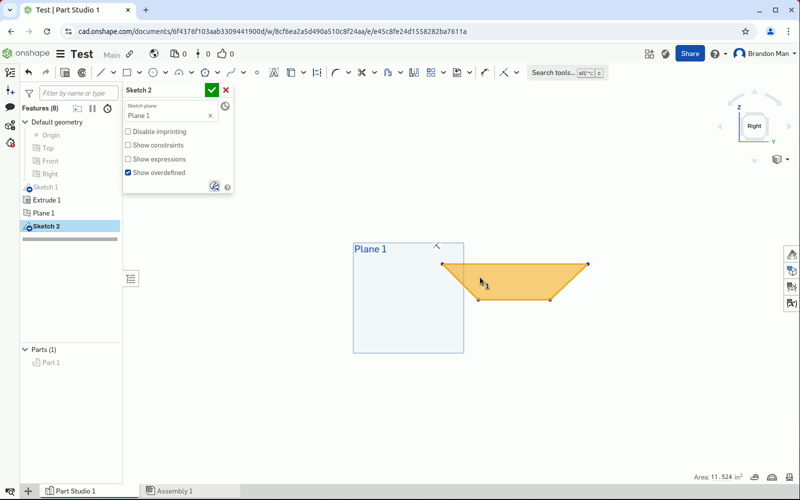
scroll(-6)
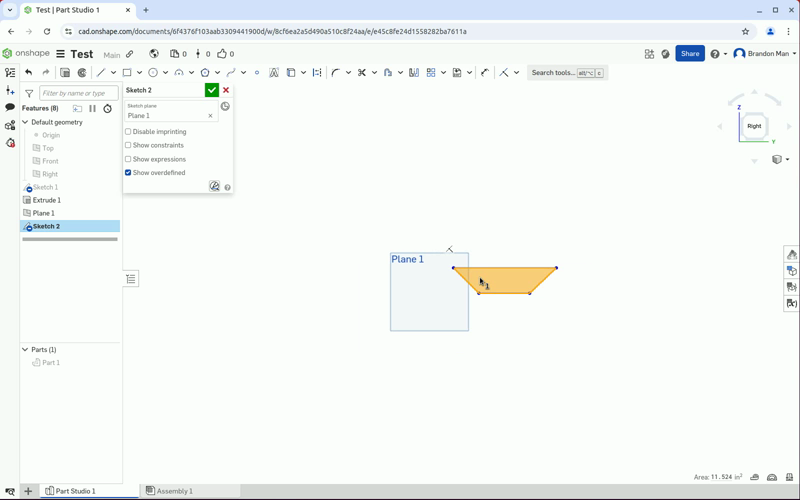
scroll(-6)
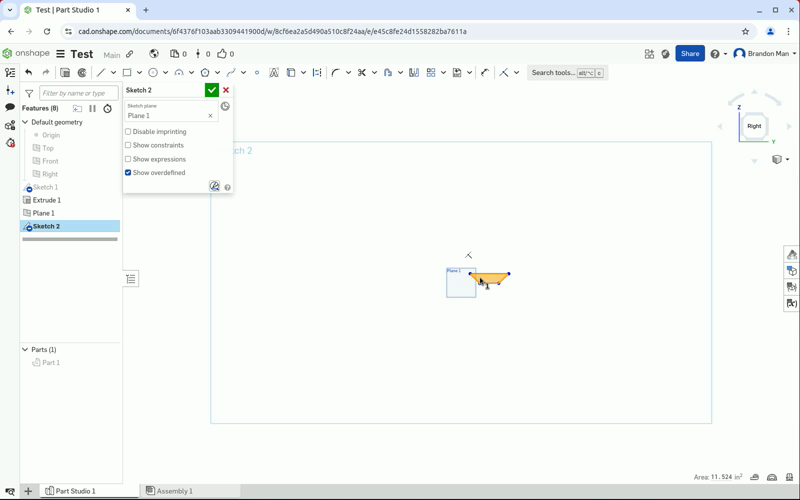
mouse_move(73, 352)
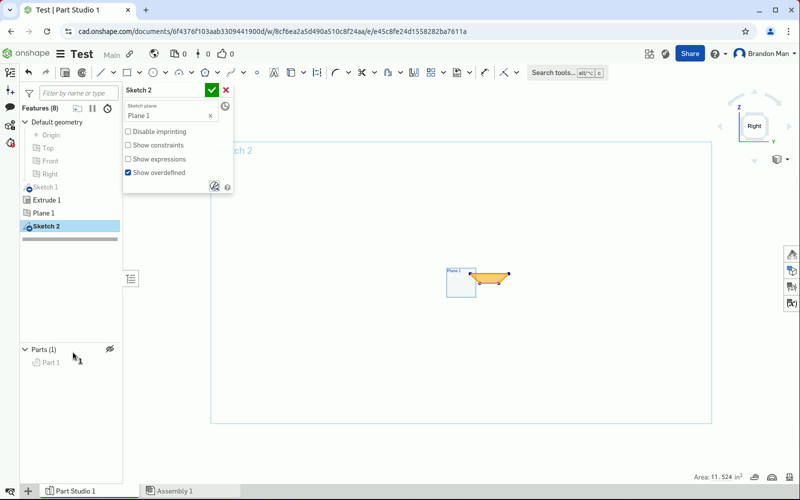
key(shift+y)
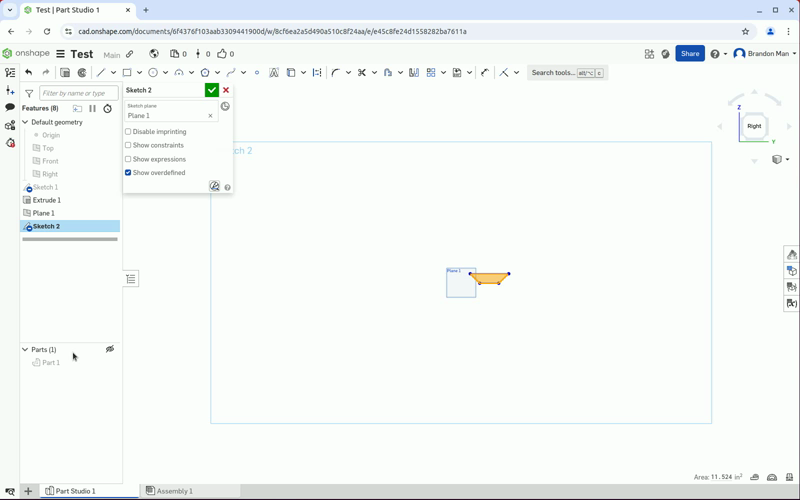
key(shift+e)
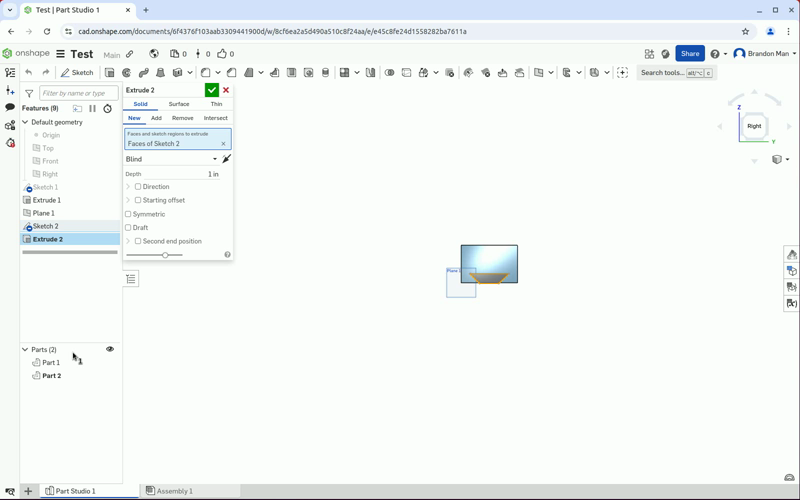
mouse_move(143, 106)
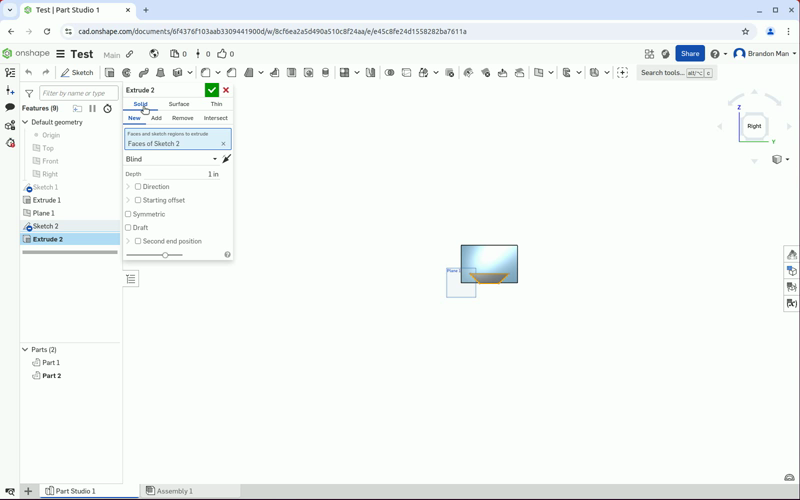
click(143, 106)
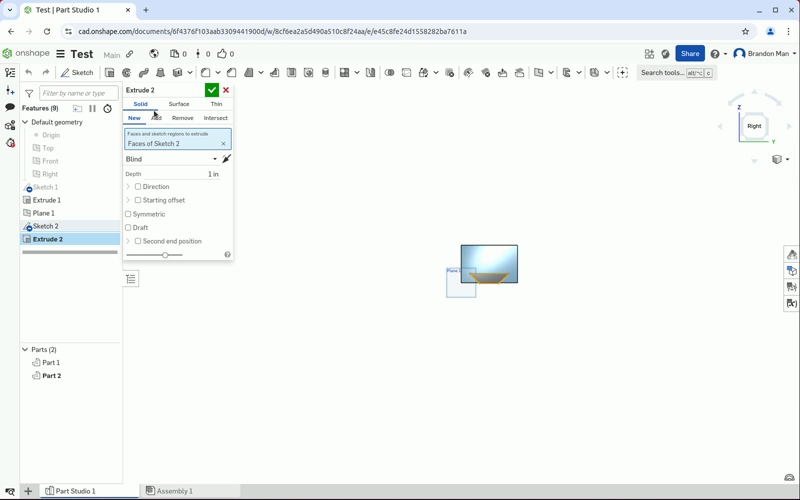
mouse_move(186, 120)
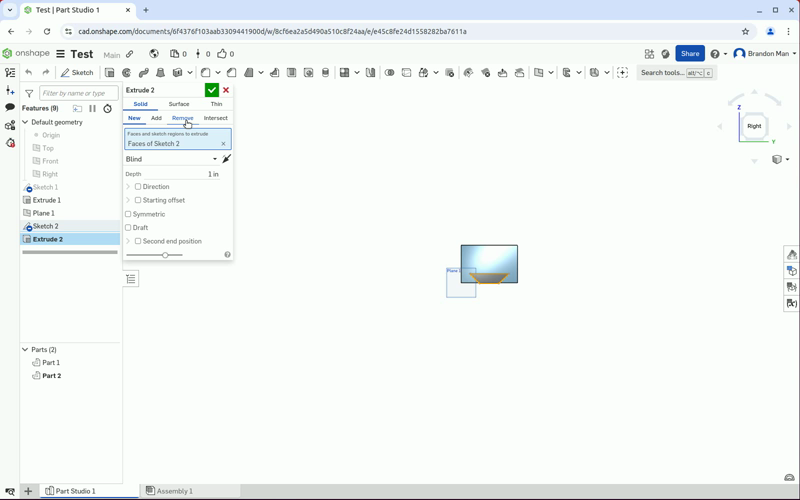
click(186, 120)
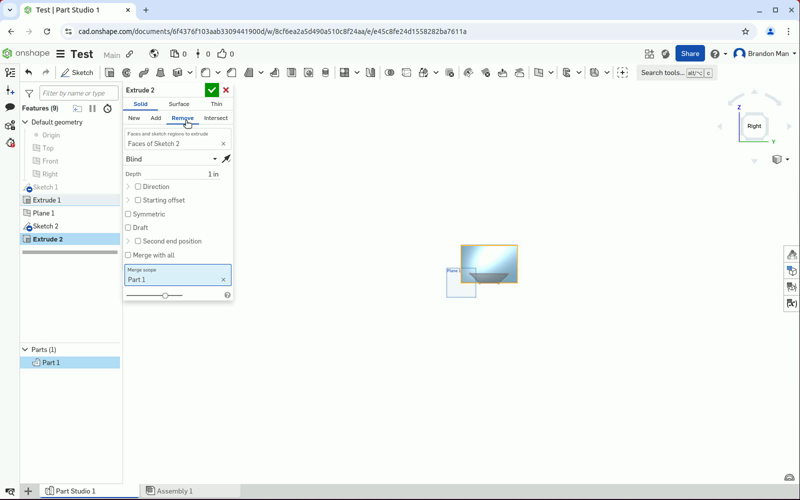
key(tab, 4)
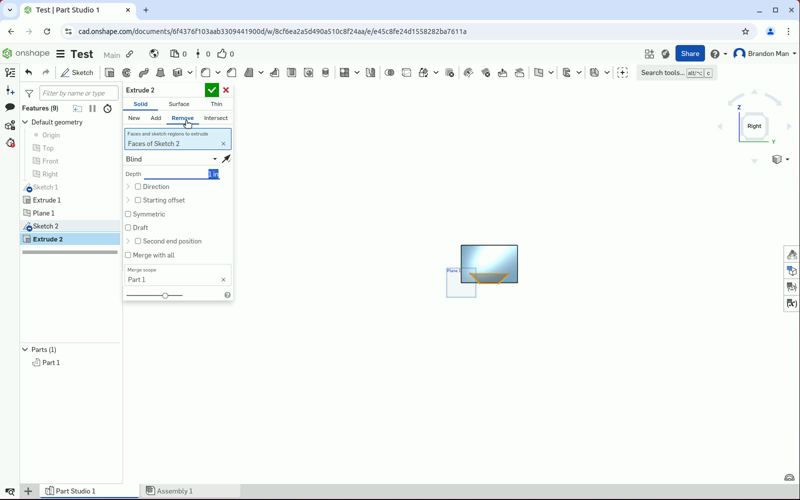
text(23.108)
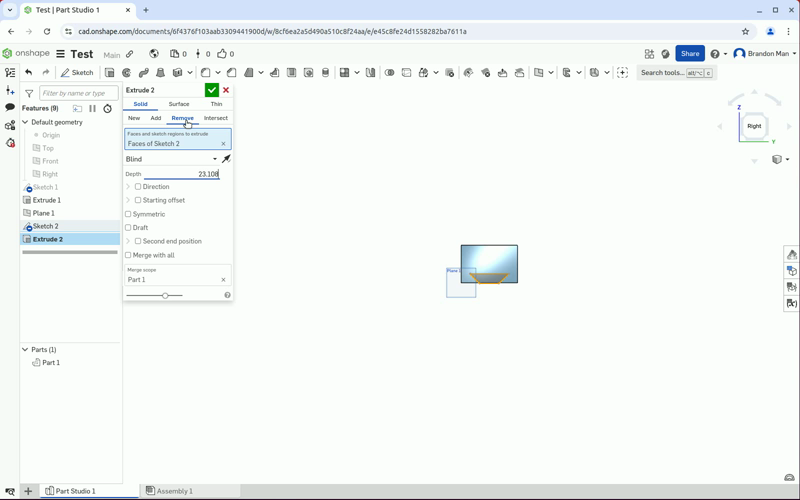
key(tab, 6)
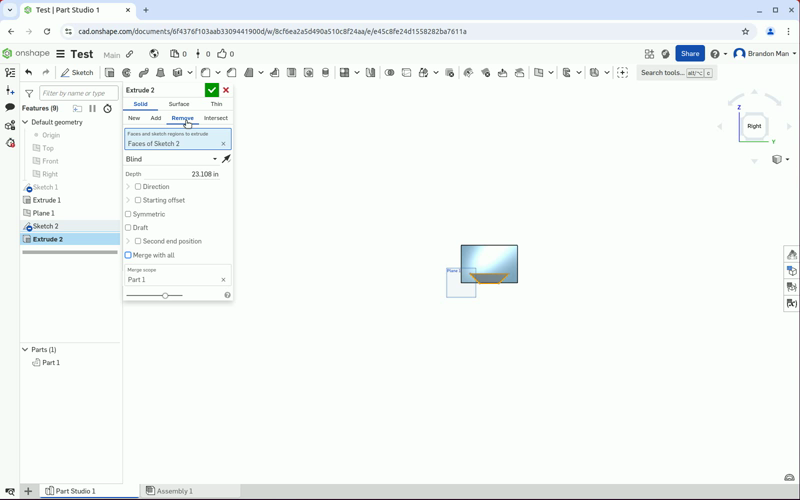
key(space)
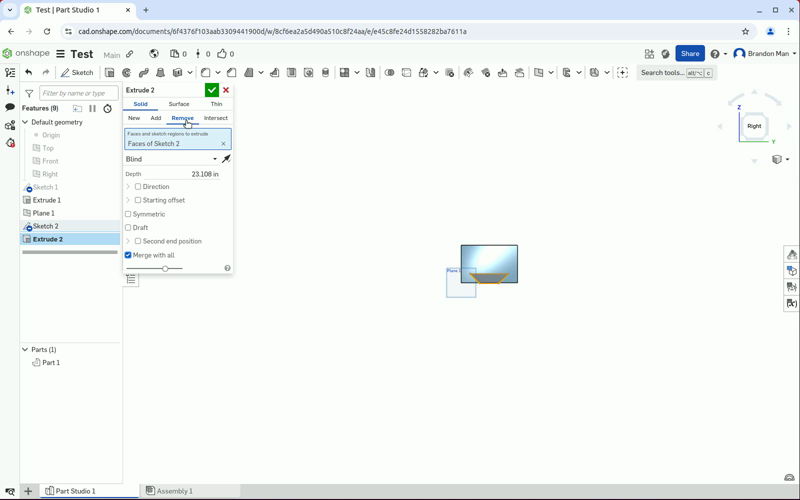
key(enter)
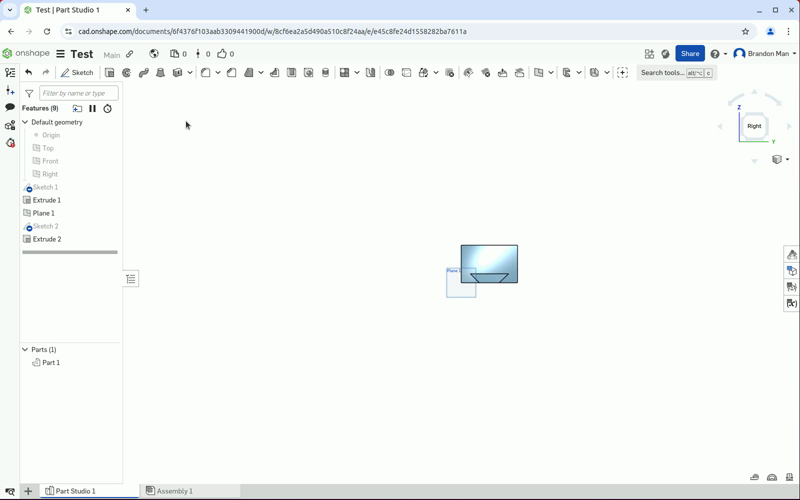
key(shift+h)
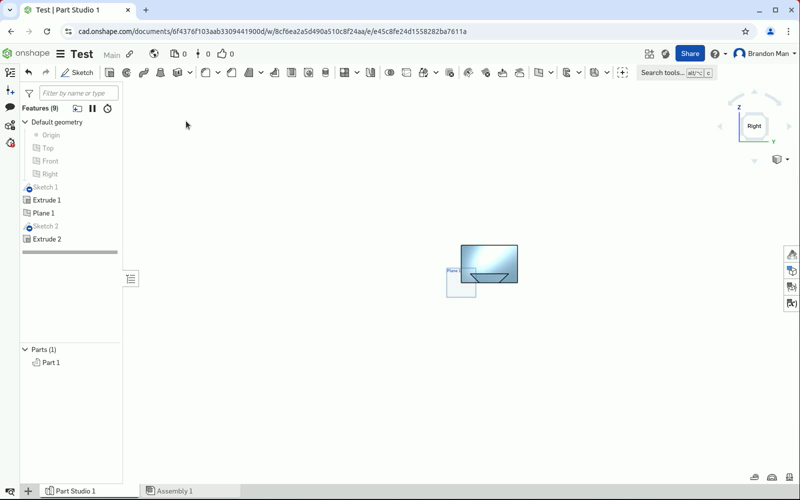
key(shift+h)
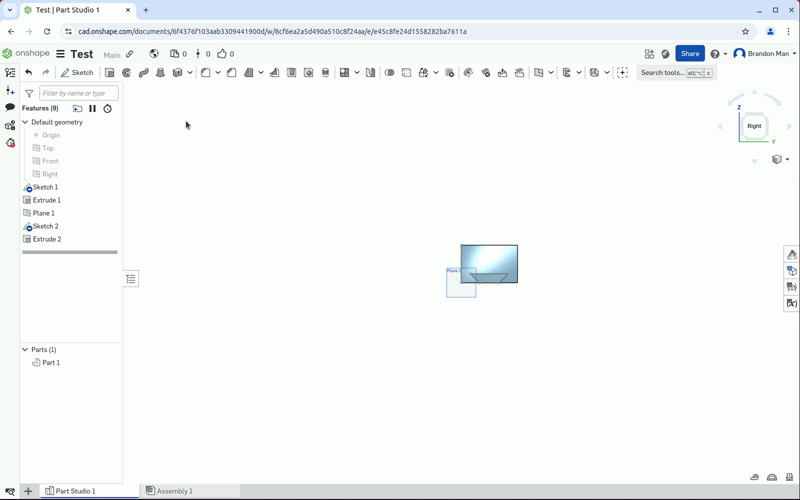
key(shift+7)
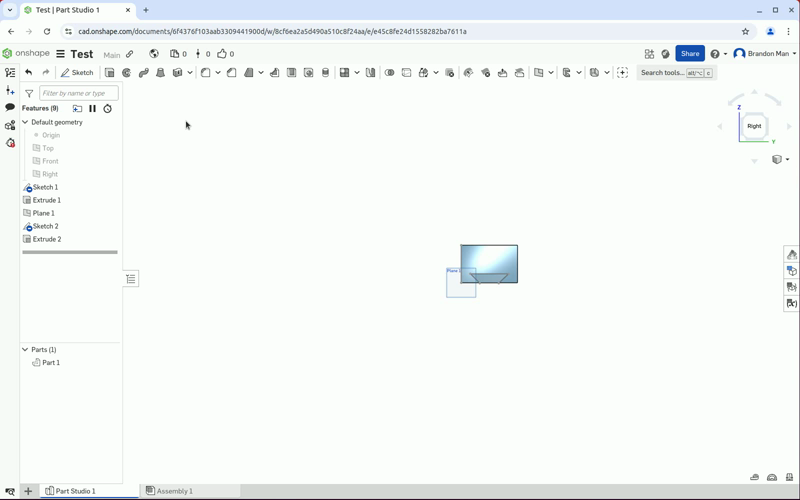
key(right, 2)
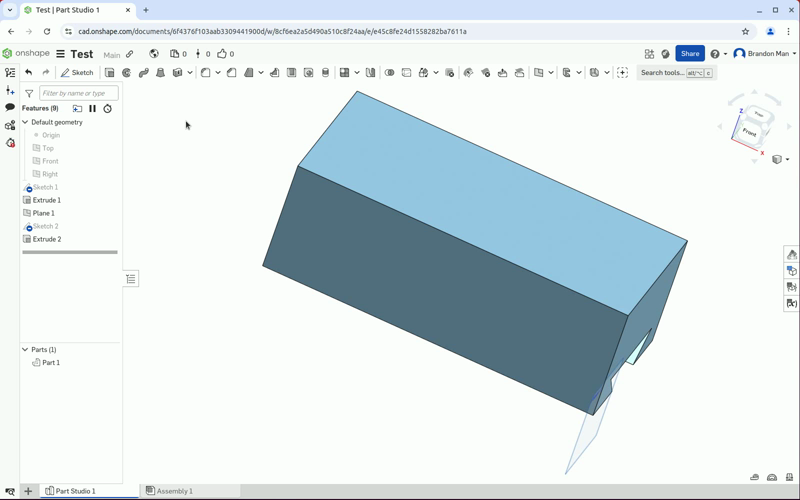
key(down, 2)
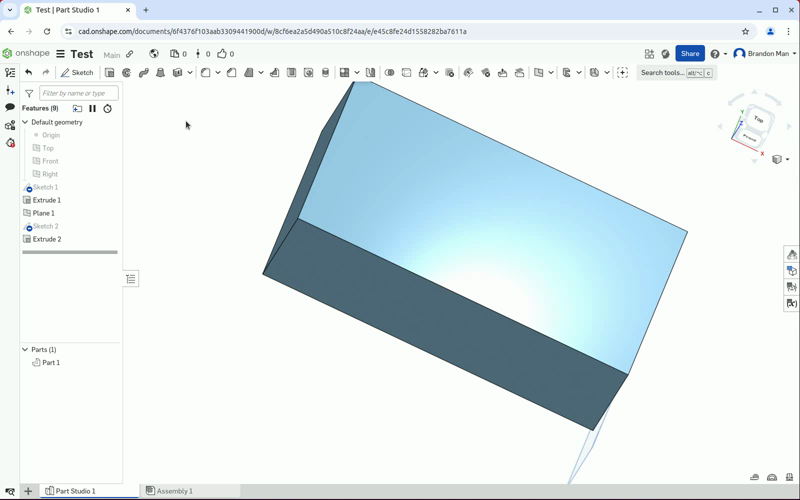
key(up, 2)
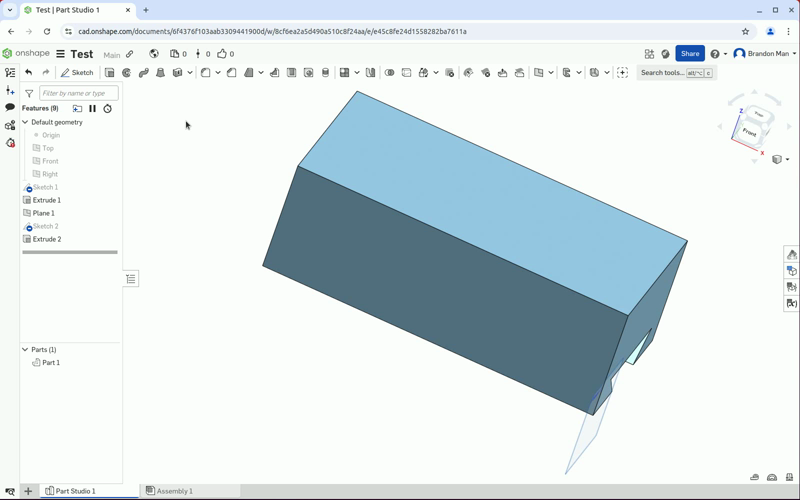
key(left, 2)
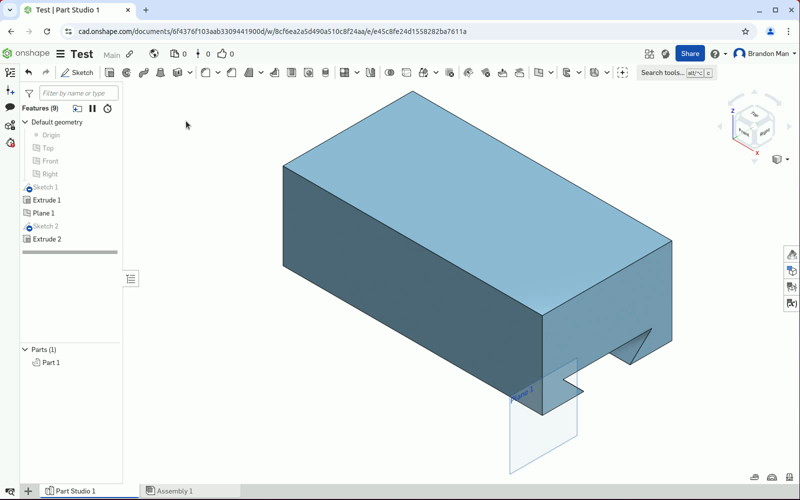
mouse_move(73, 189)
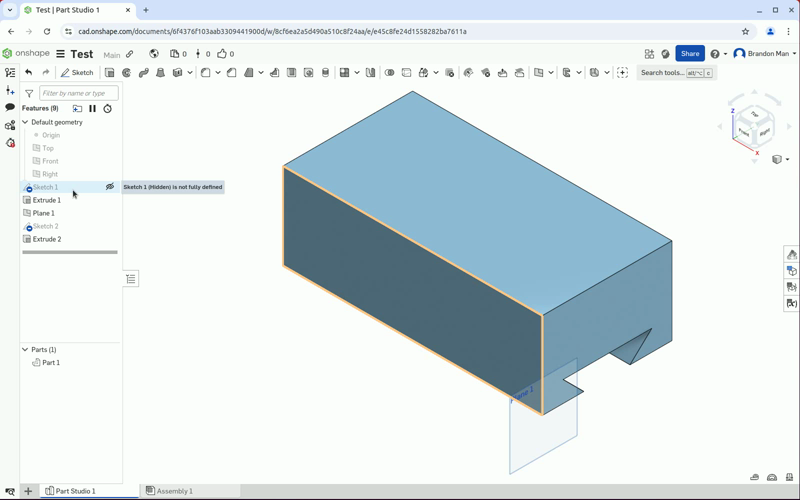
click(73, 189)